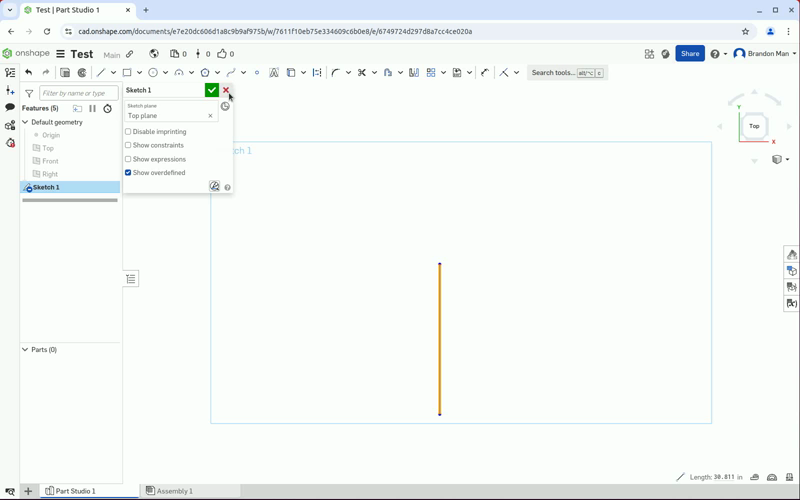
key(shift+h)
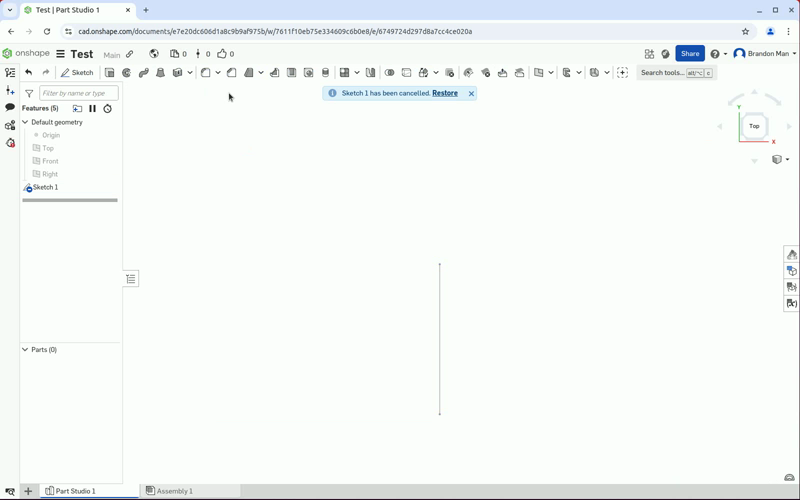
key(shift+s)
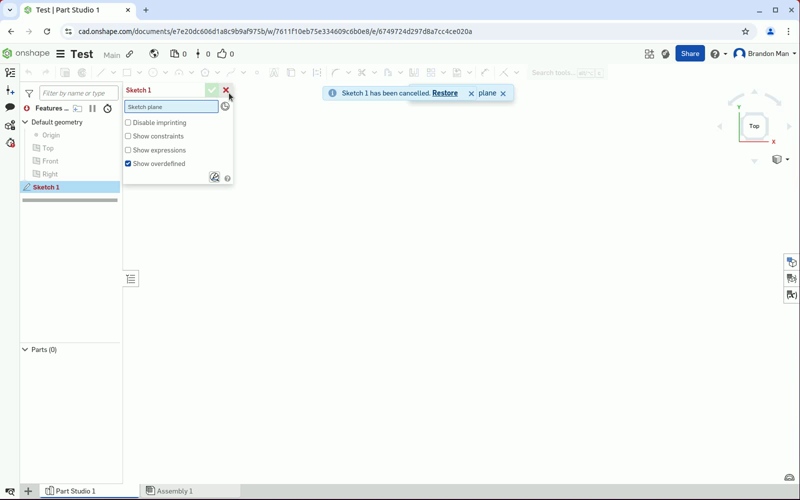
mouse_move(73, 150)
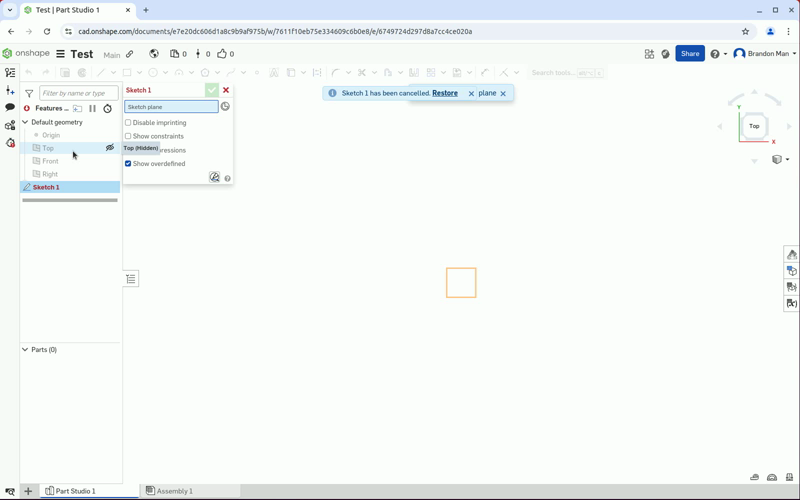
click(73, 150)
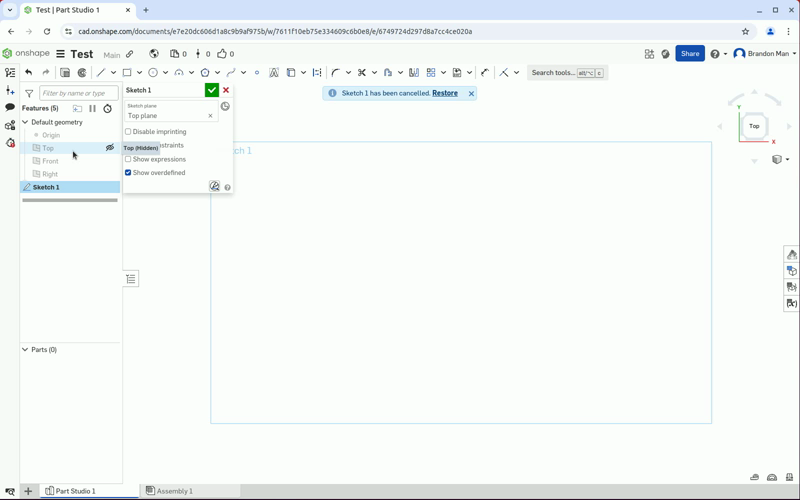
mouse_move(73, 352)
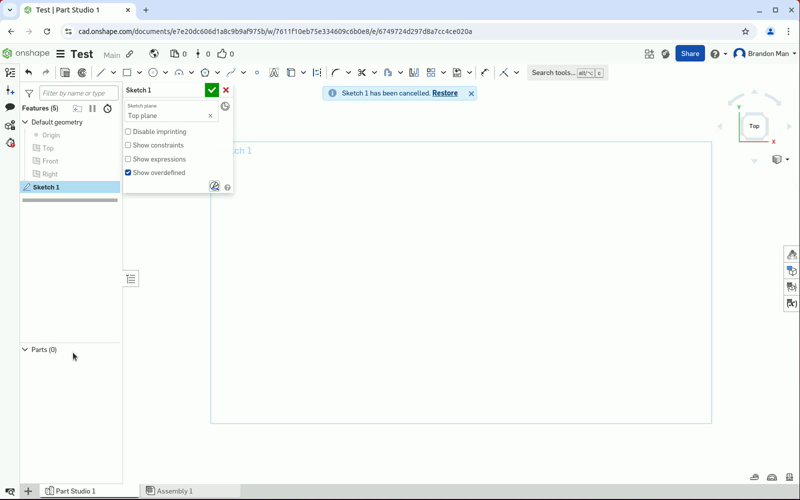
key(y)
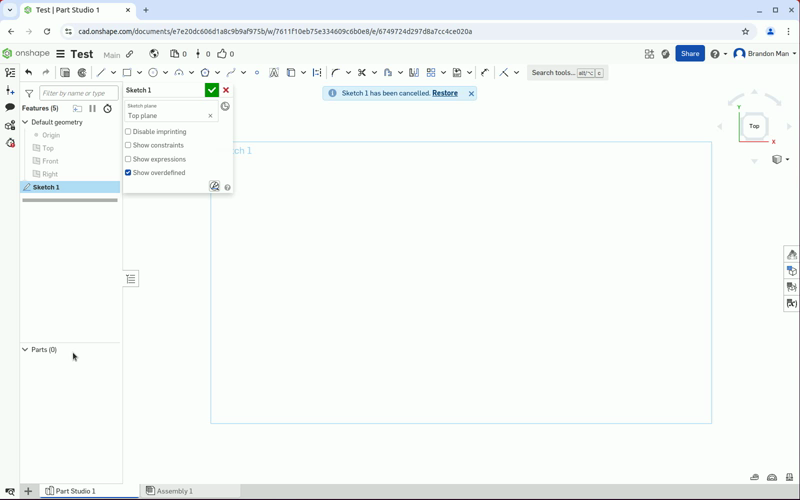
key(l)
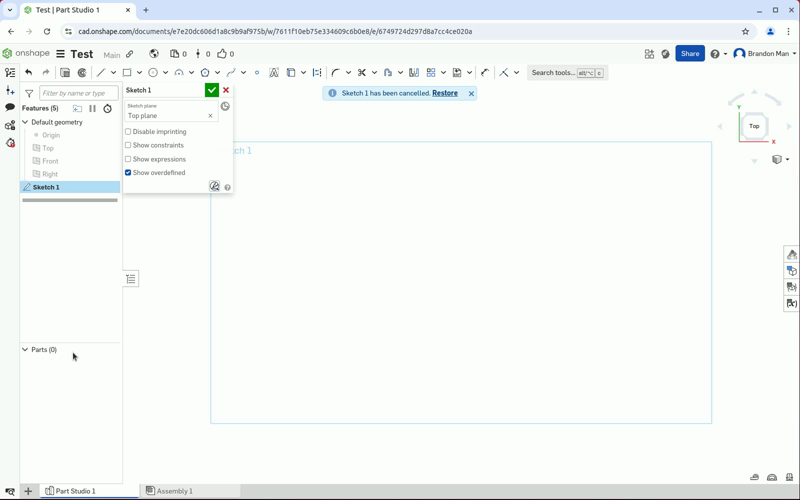
key_down(shift)
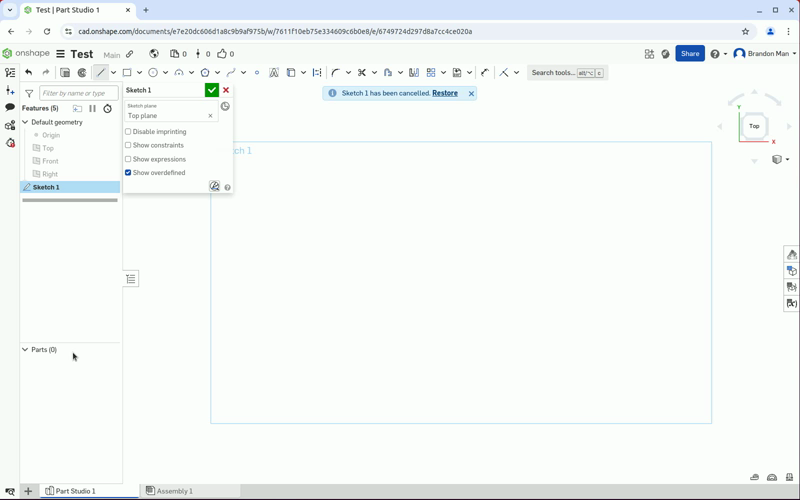
mouse_move(492, 193)
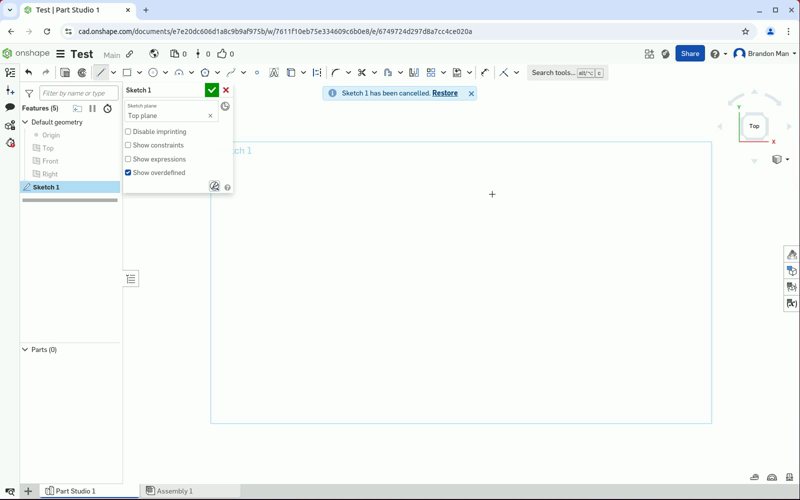
click(492, 193)
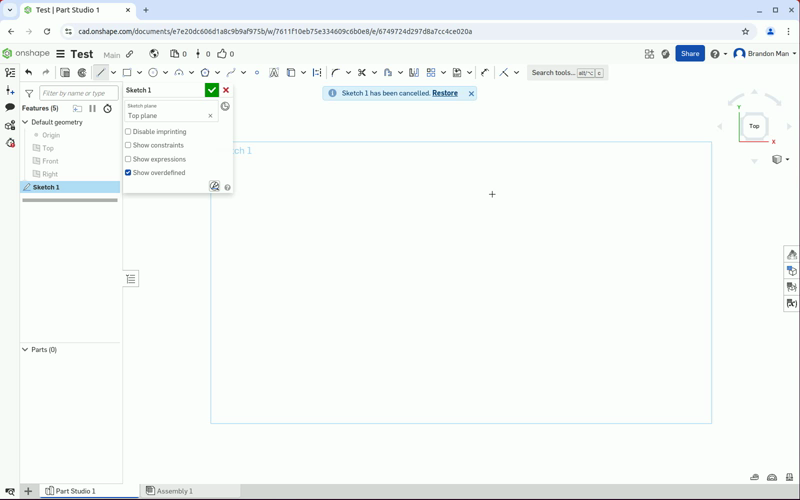
key_up(shift)
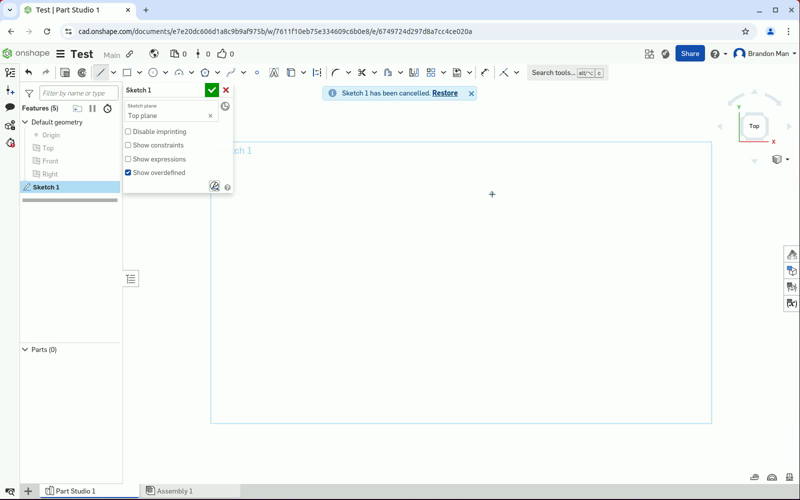
key_down(shift)
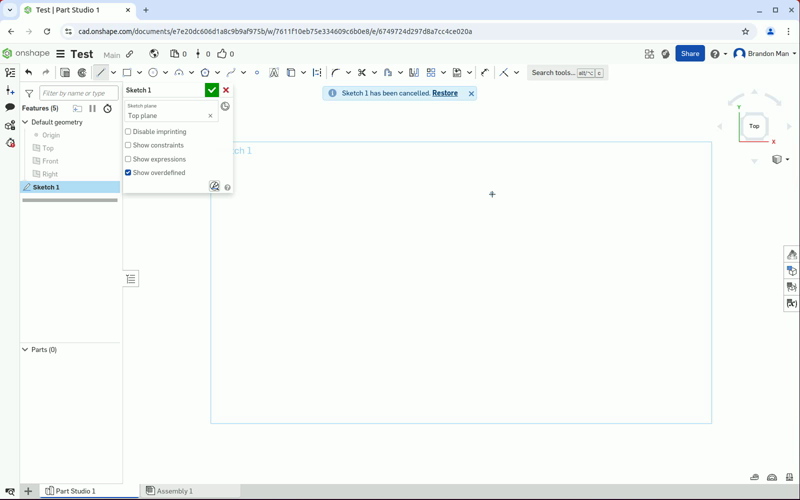
mouse_move(522, 193)
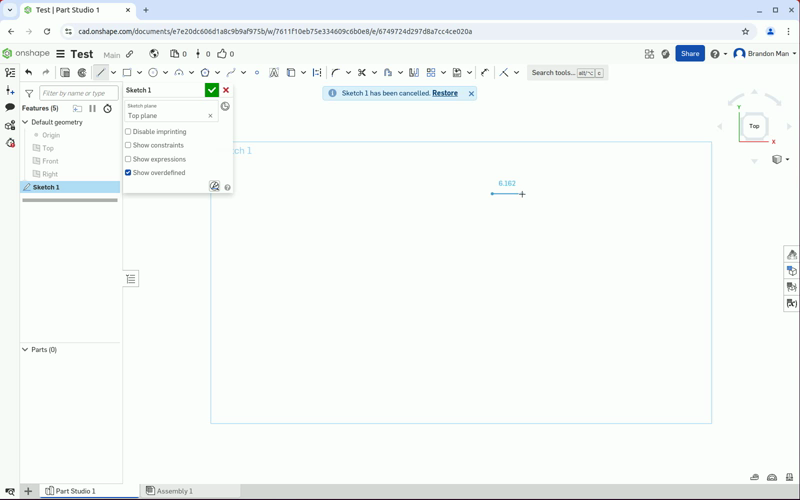
mouse_move(536, 193)
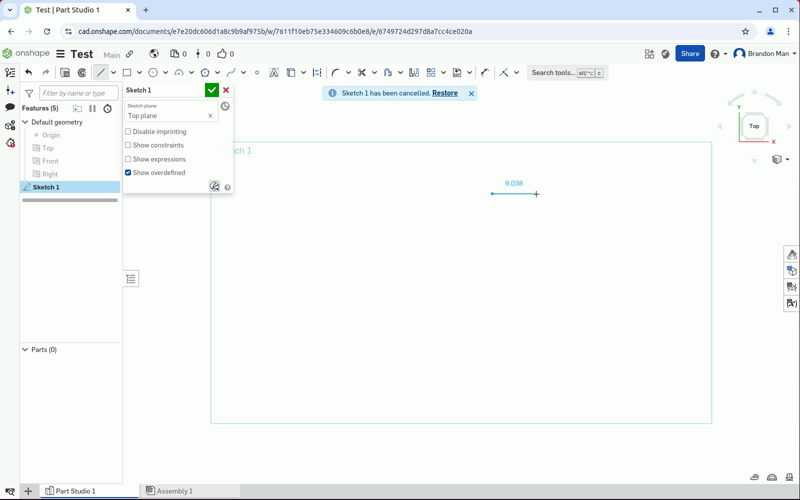
click(536, 193)
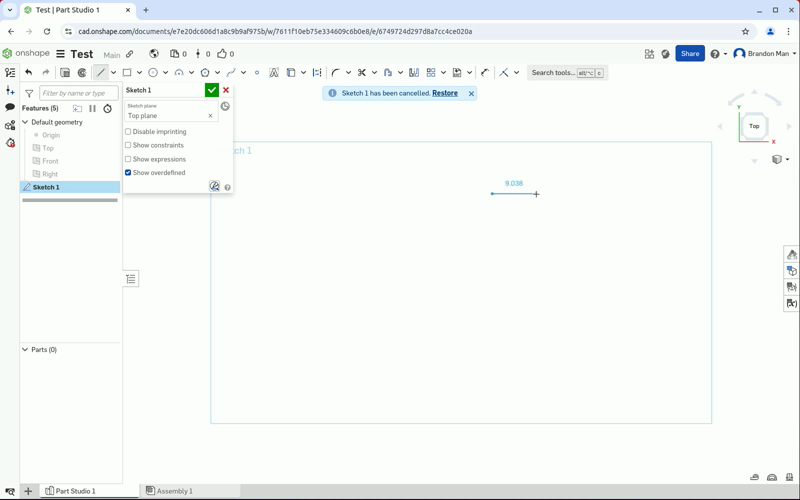
key_up(shift)
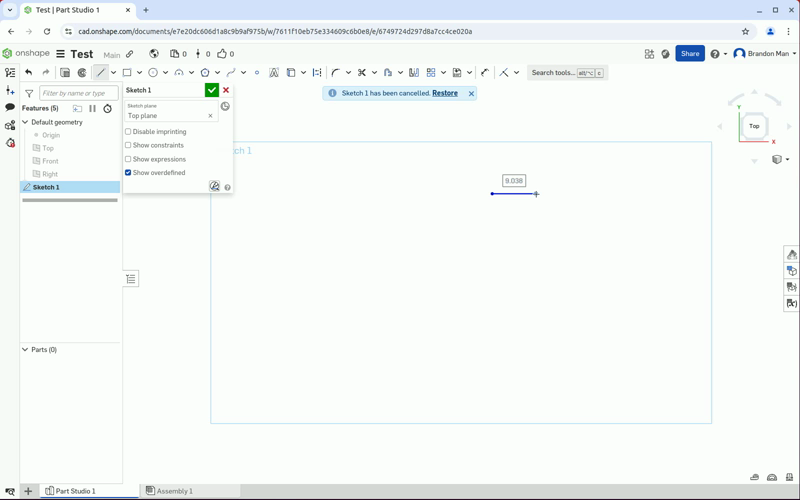
key_down(shift)
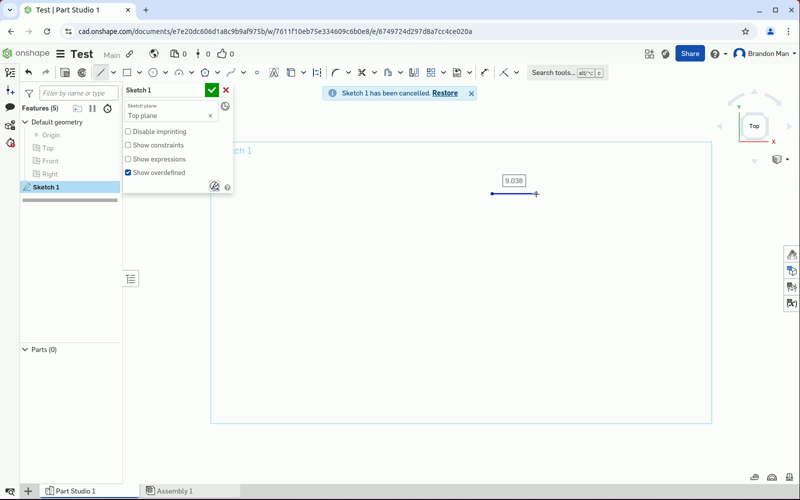
mouse_move(566, 193)
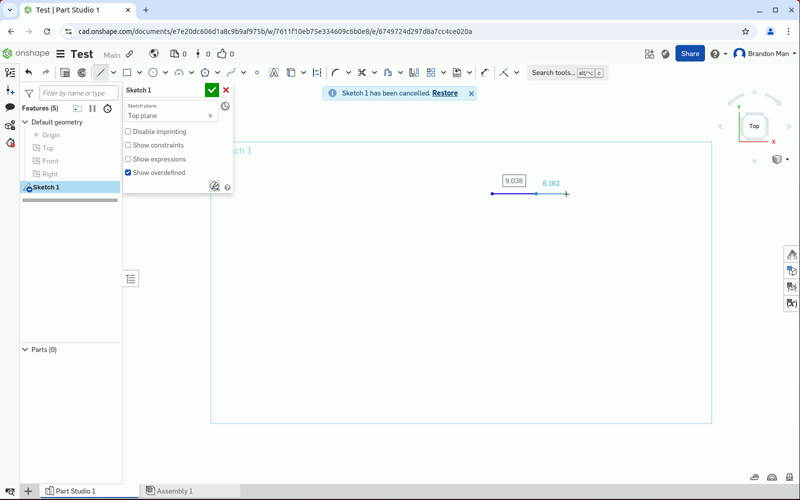
mouse_move(536, 169)
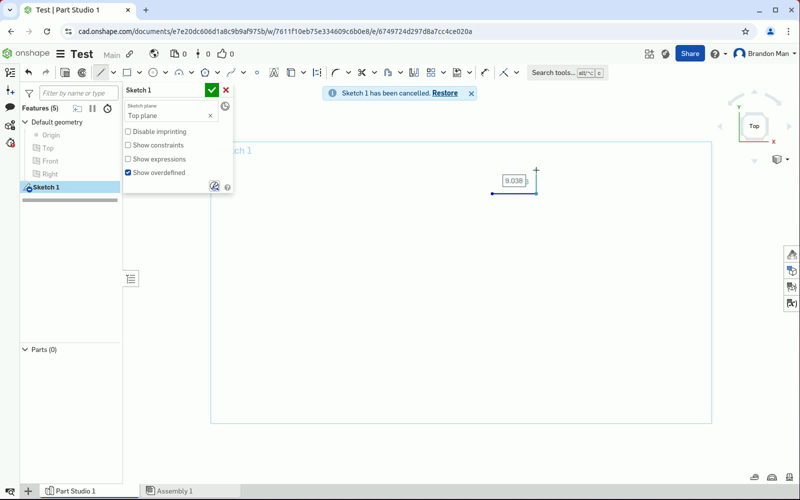
click(536, 169)
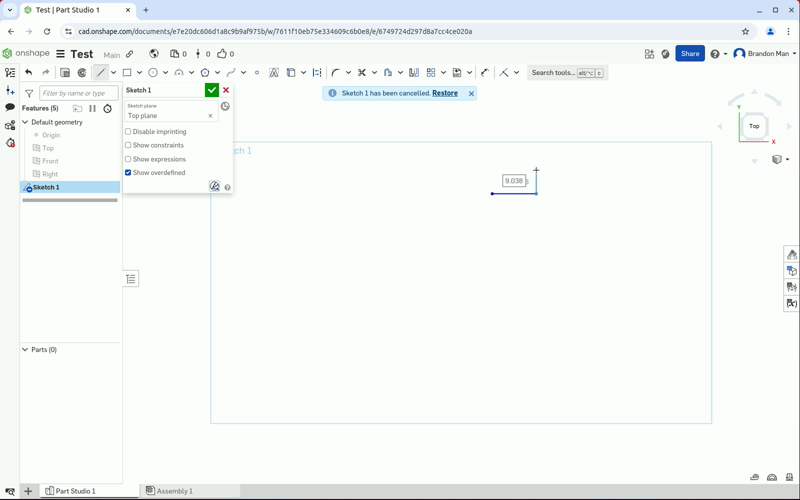
key_up(shift)
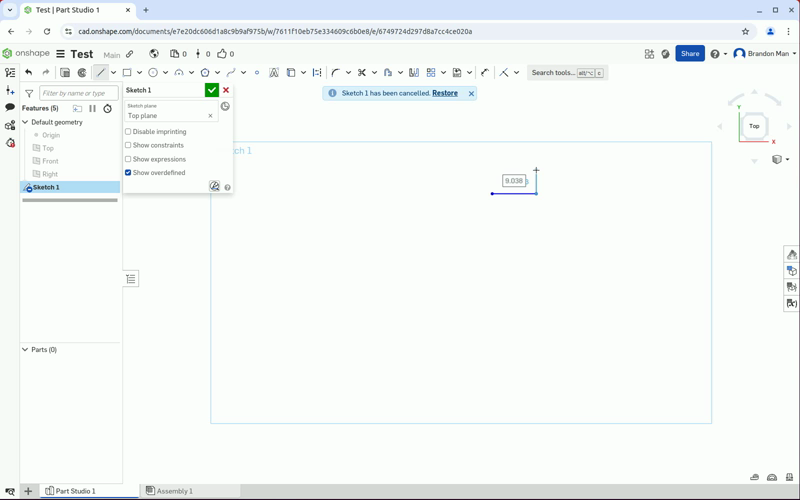
key_down(shift)
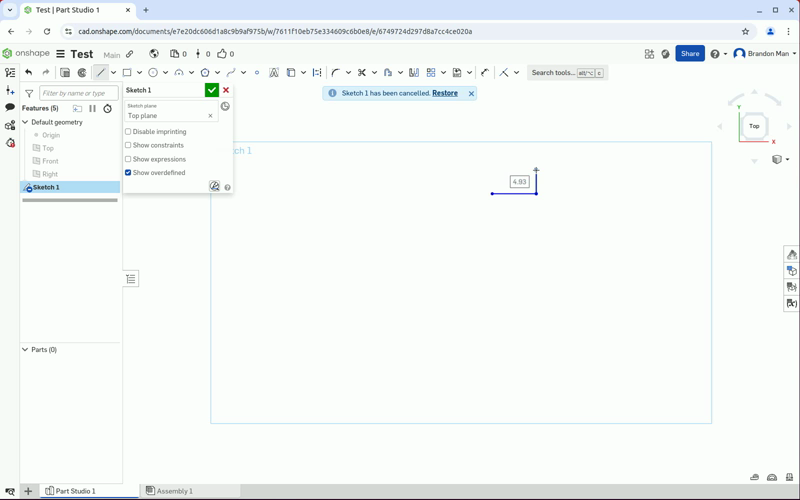
mouse_move(566, 169)
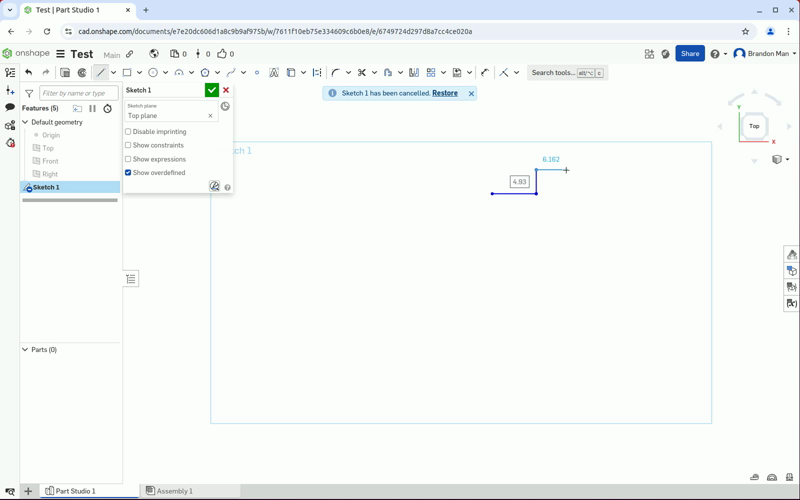
mouse_move(492, 169)
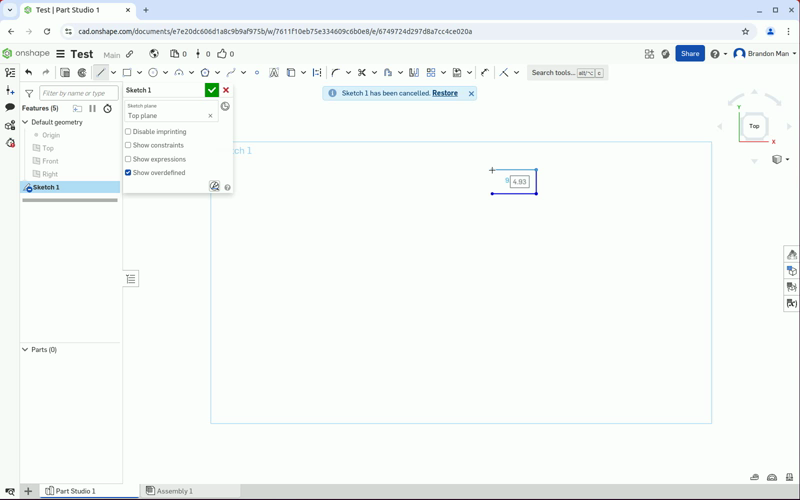
click(492, 169)
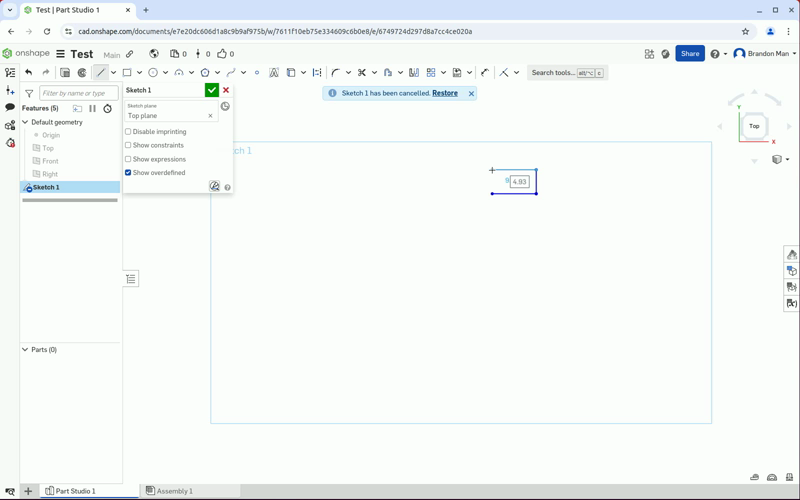
key_up(shift)
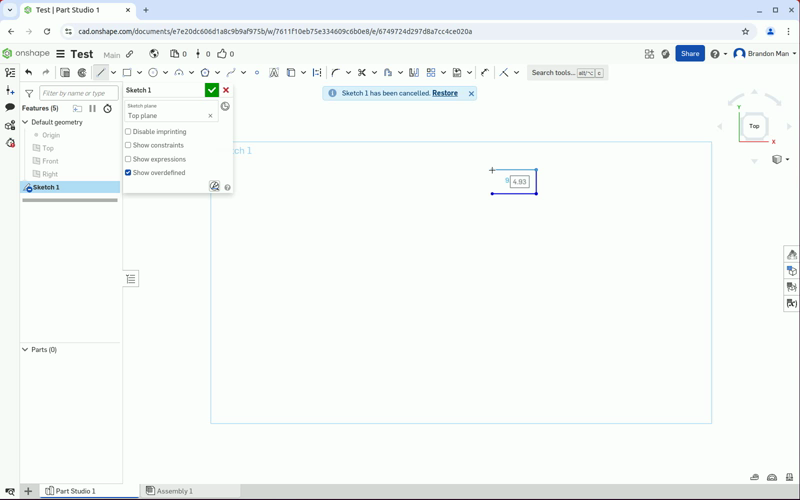
mouse_move(522, 169)
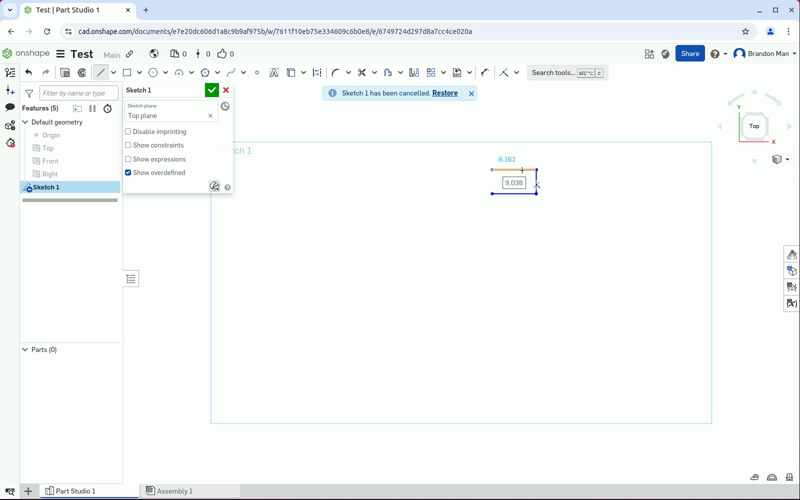
key_down(shift)
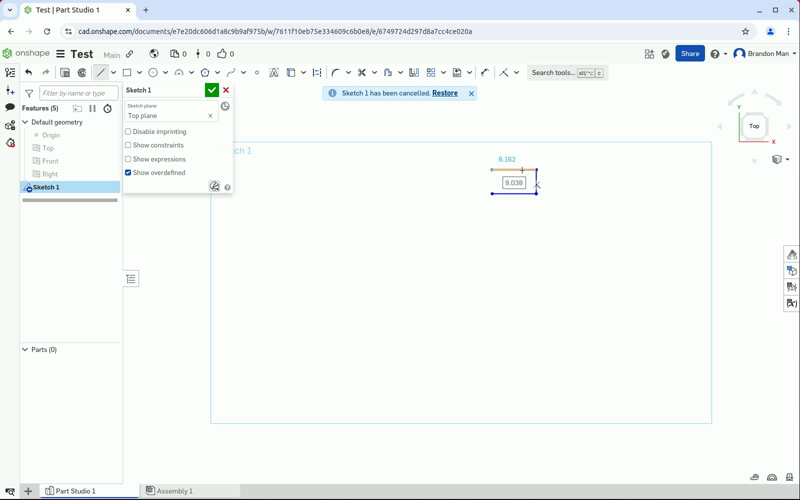
mouse_move(492, 193)
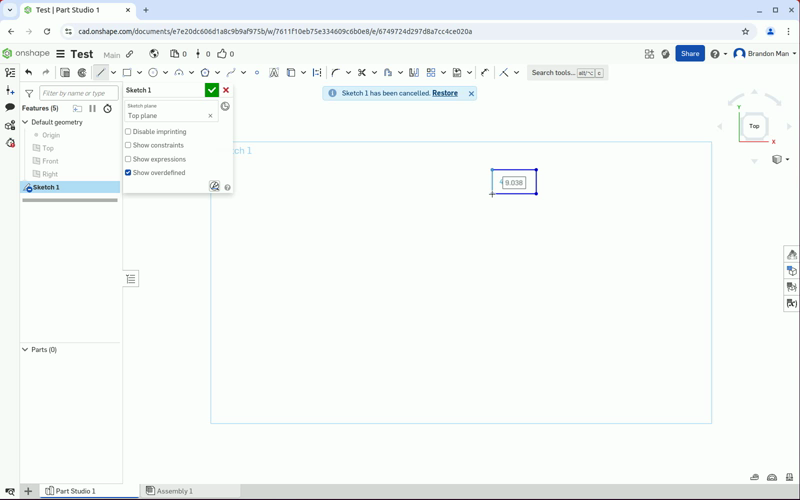
key_up(shift)
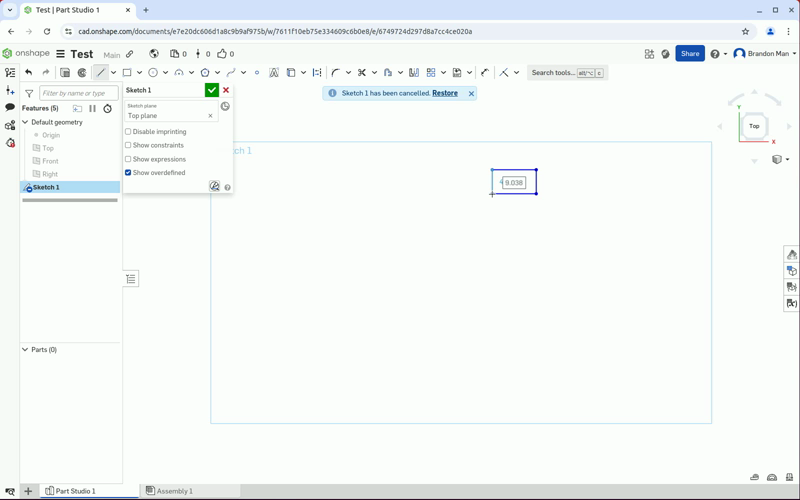
click(492, 193)
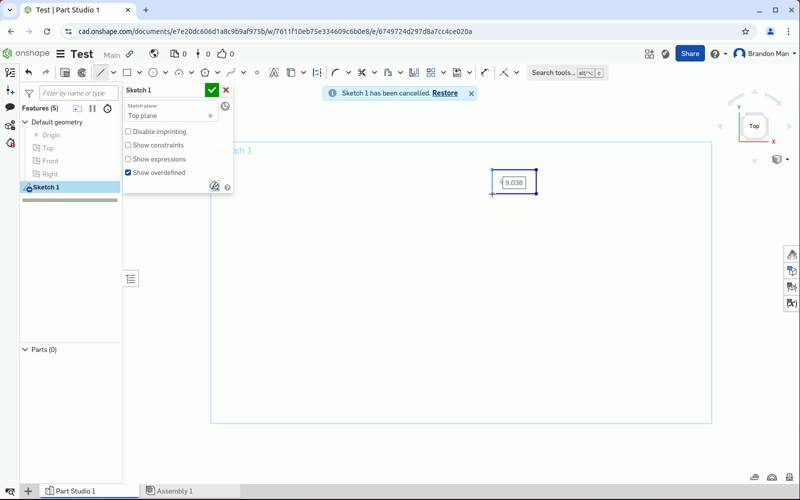
key(esc)
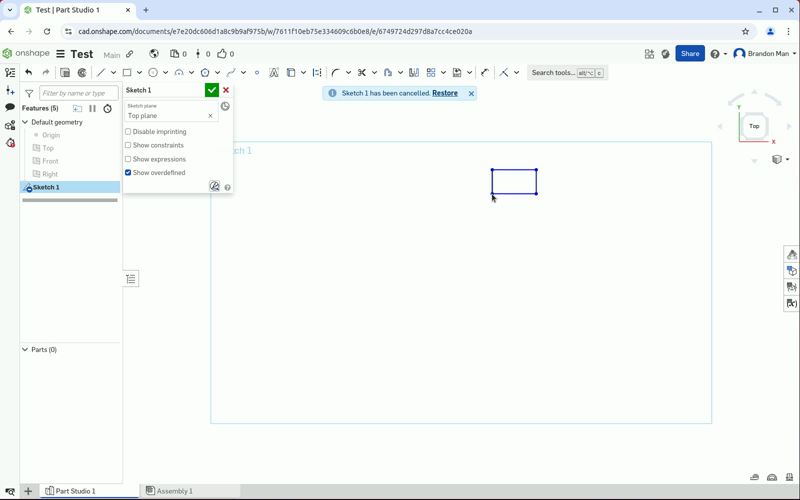
mouse_move(523, 190)
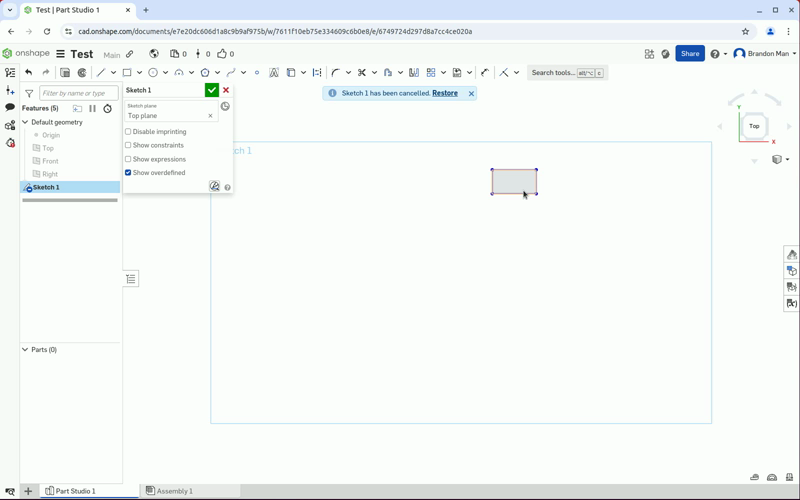
scroll(6)
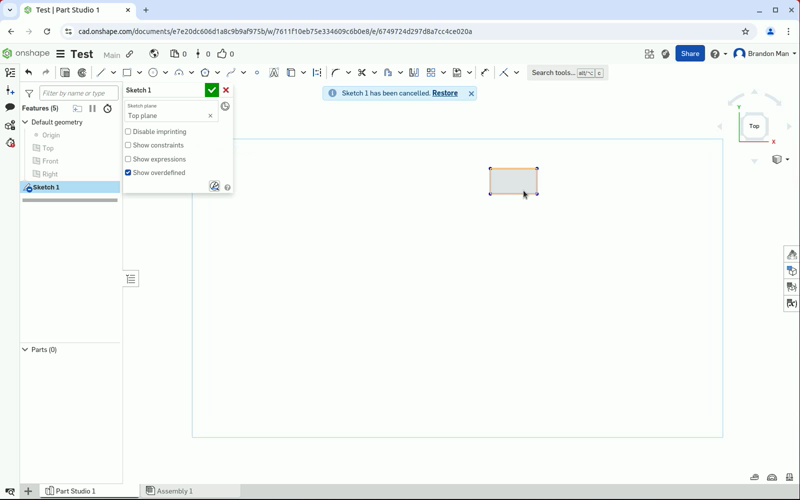
scroll(6)
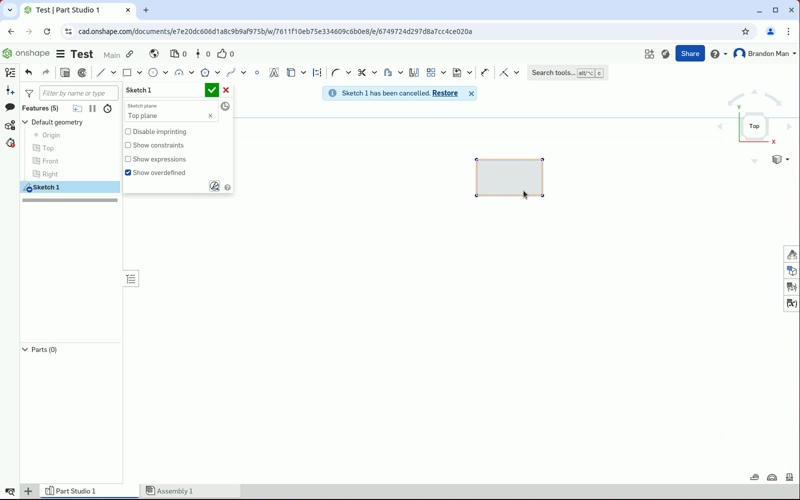
scroll(6)
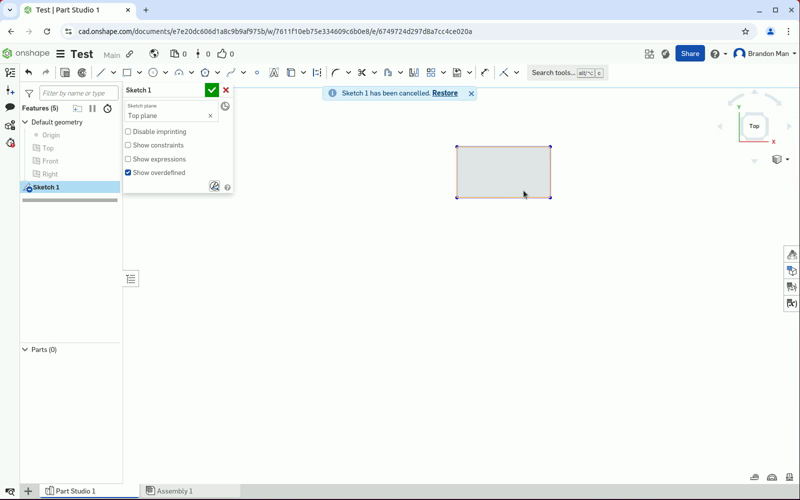
scroll(6)
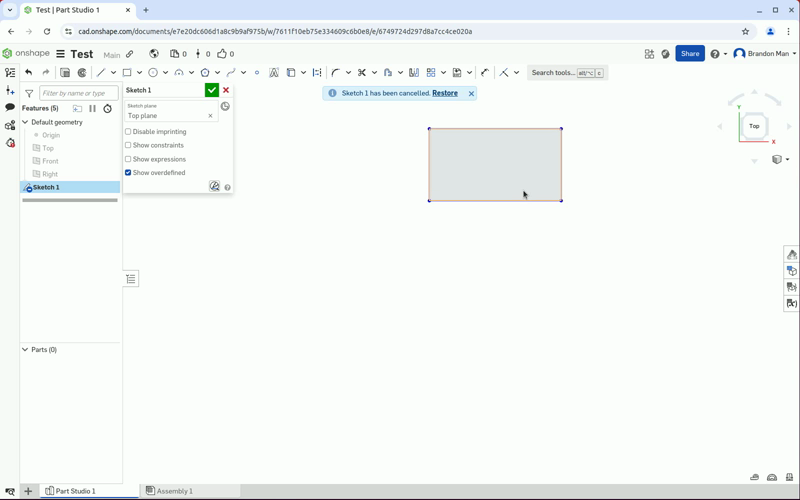
scroll(6)
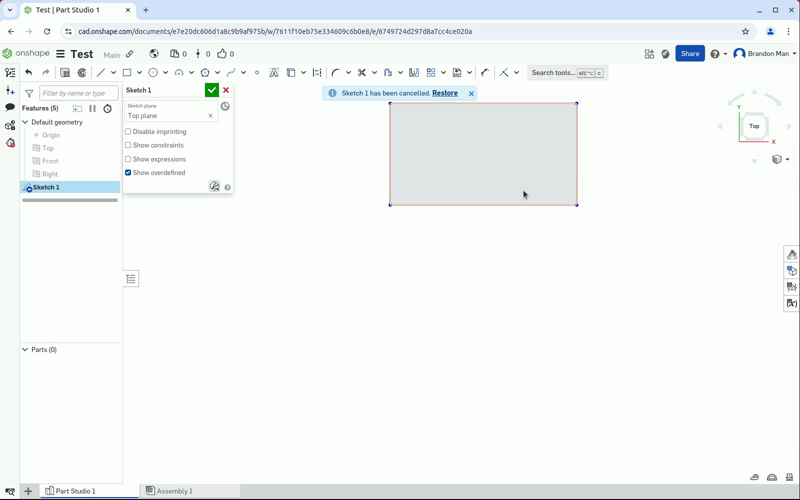
scroll(6)
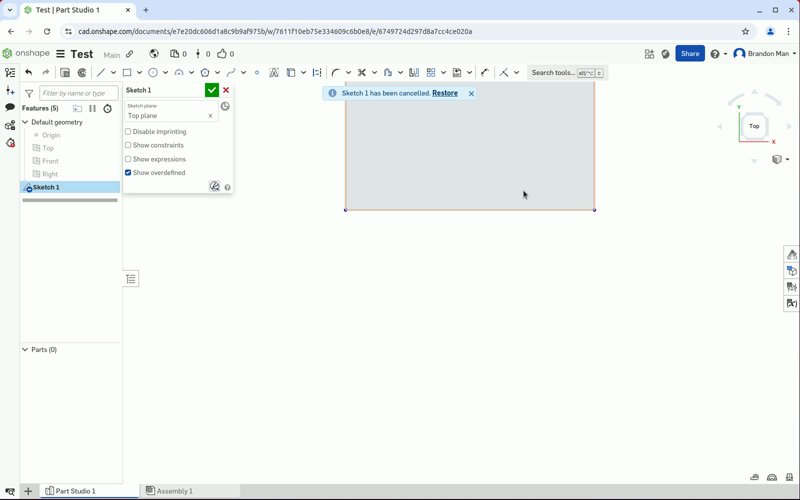
scroll(6)
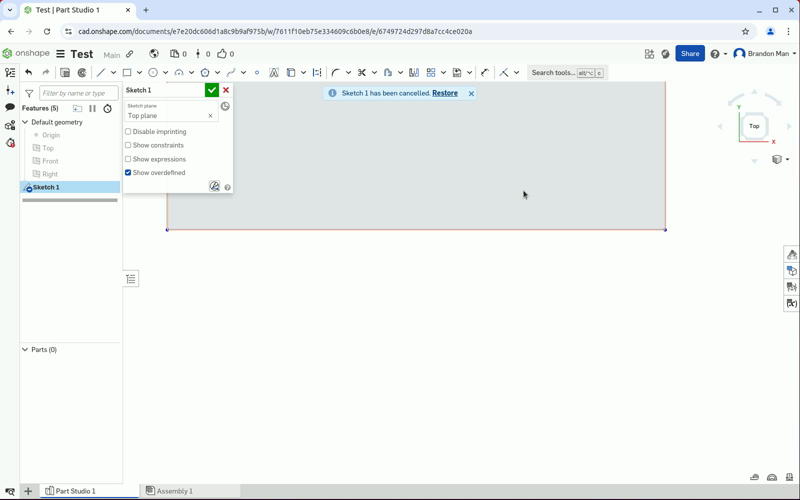
click(523, 190)
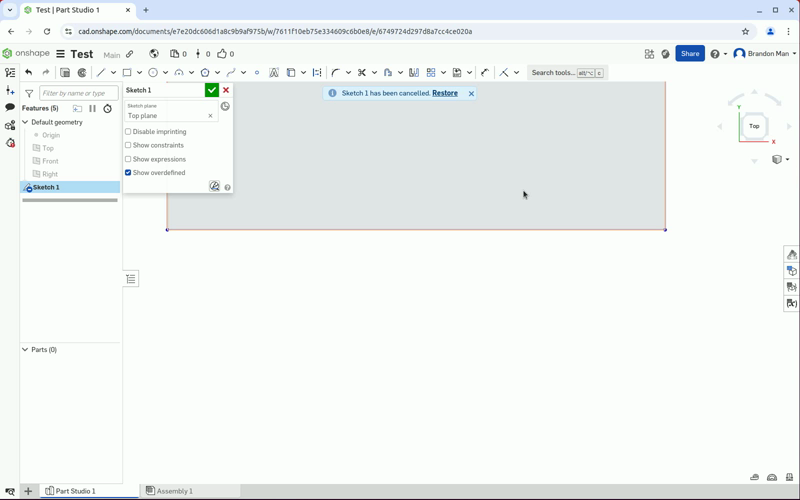
scroll(-6)
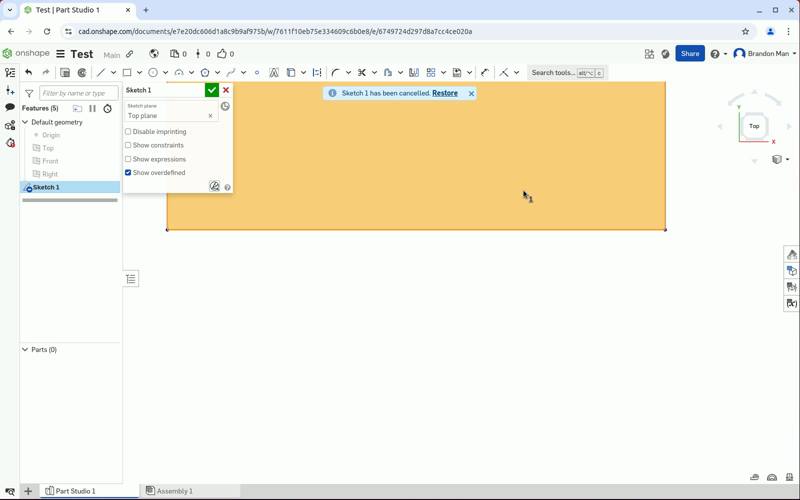
scroll(-6)
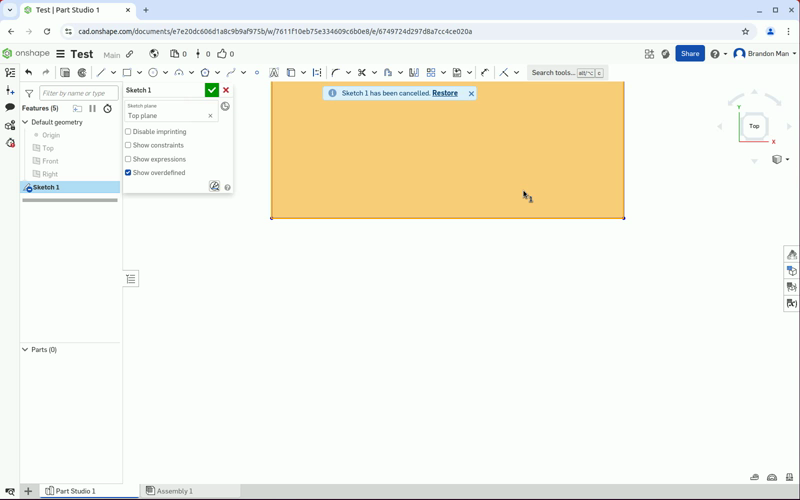
scroll(-6)
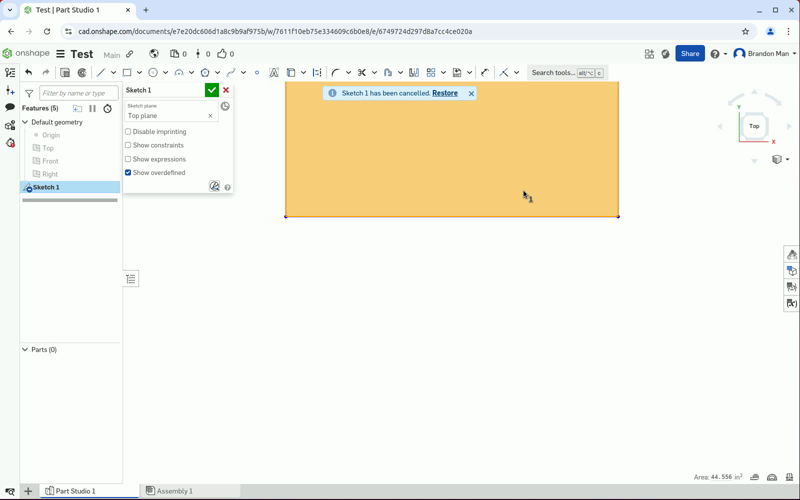
scroll(-6)
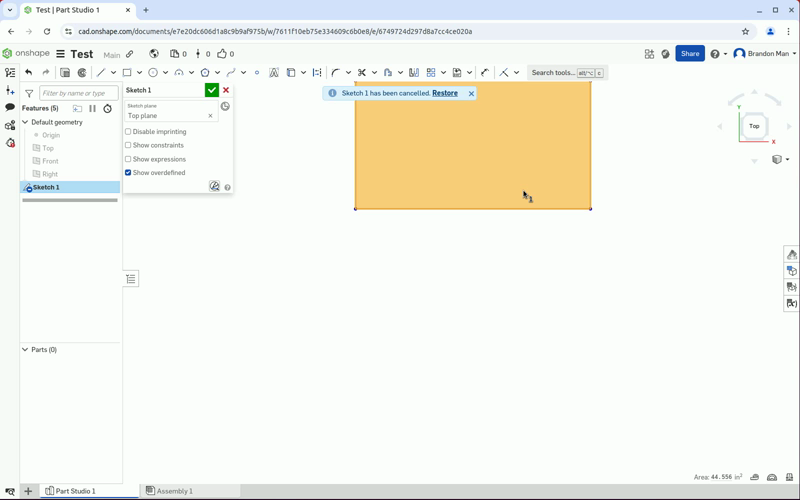
scroll(-6)
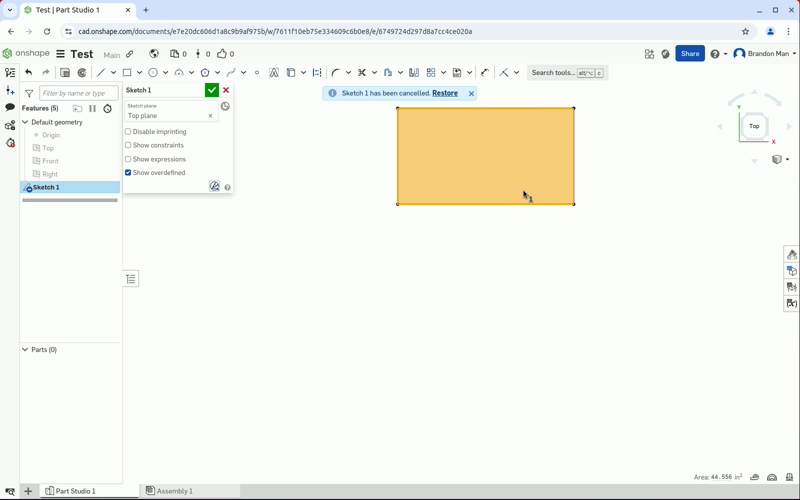
scroll(-6)
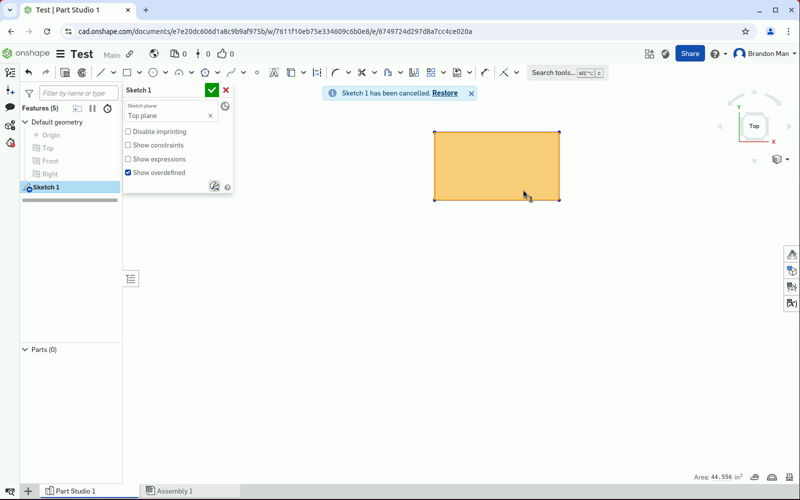
scroll(-6)
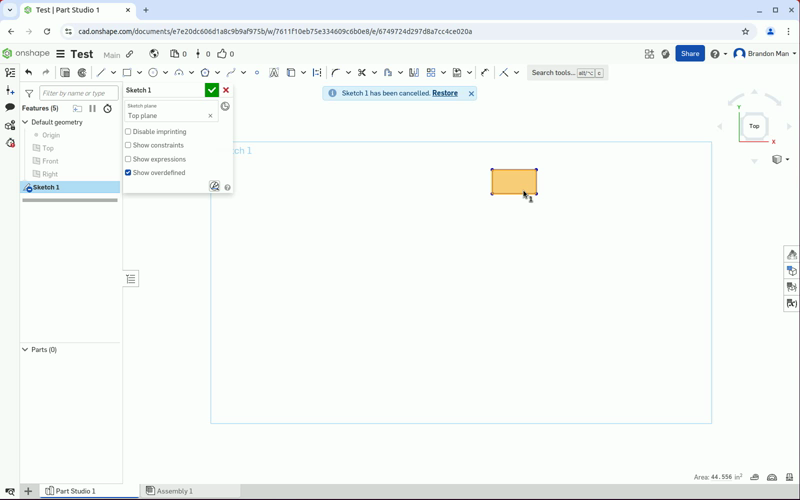
mouse_move(73, 352)
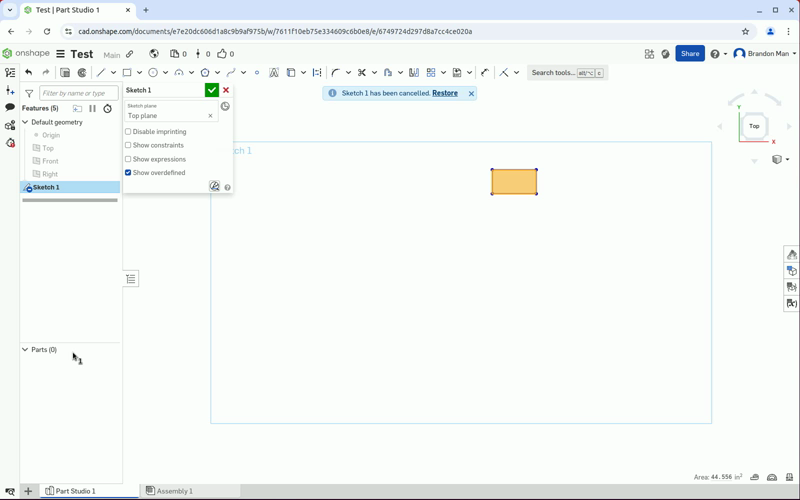
key(shift+y)
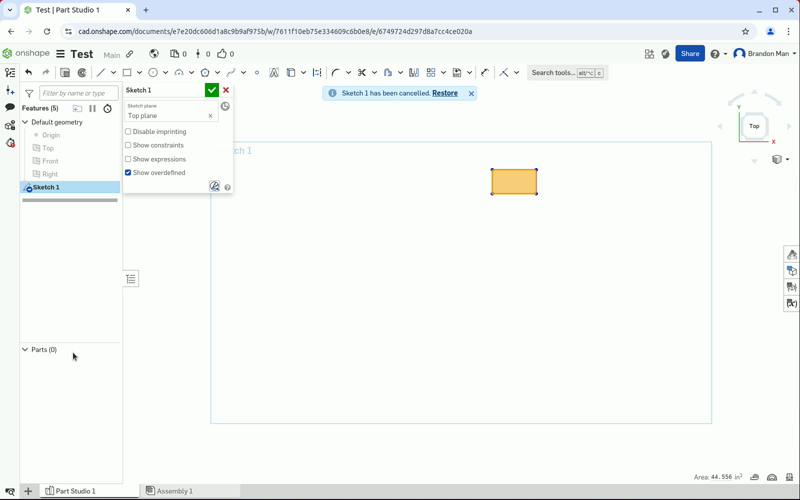
key(shift+e)
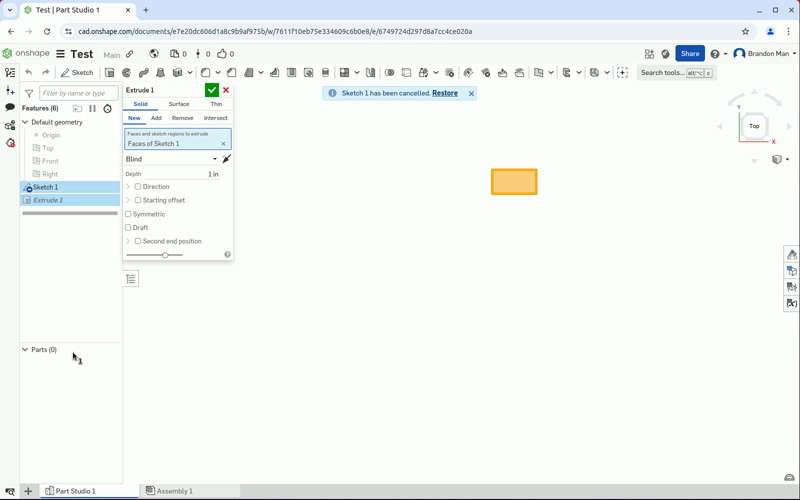
mouse_move(143, 106)
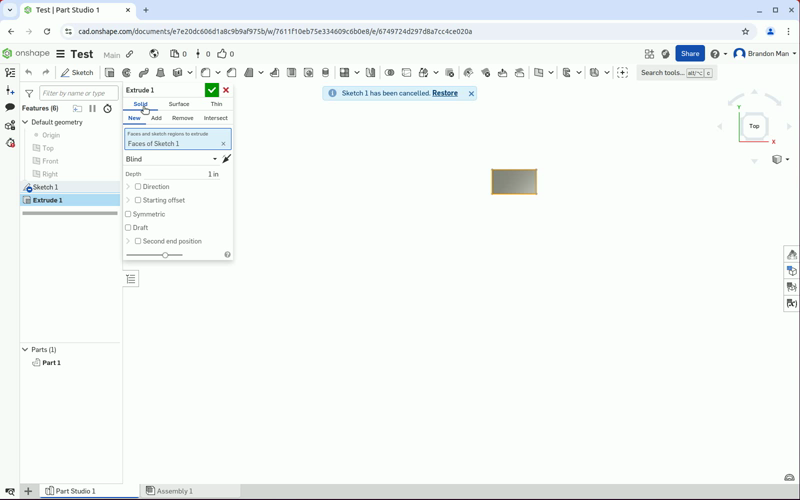
click(143, 106)
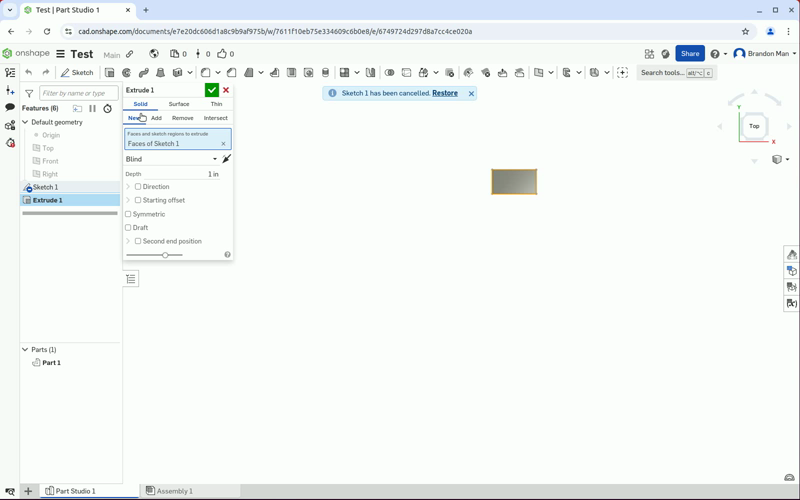
mouse_move(137, 120)
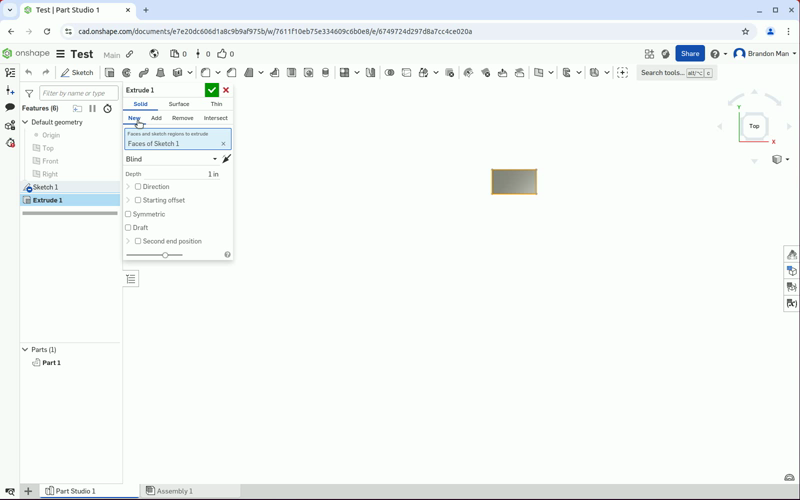
click(137, 120)
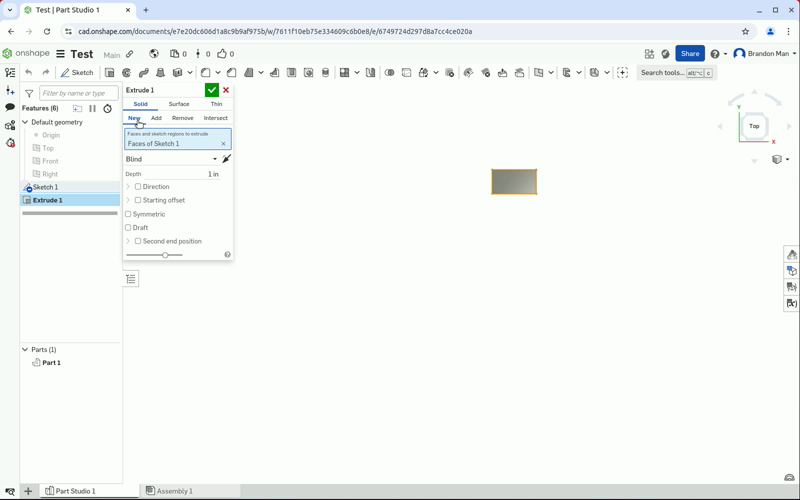
key(tab, 4)
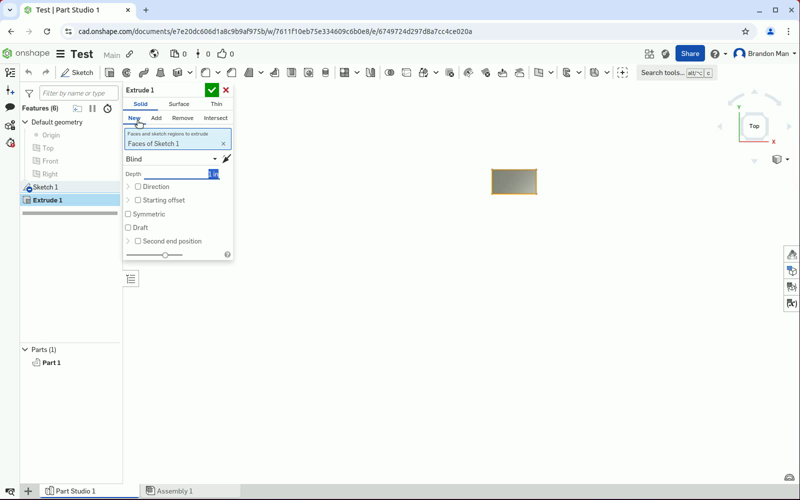
text(18.775)
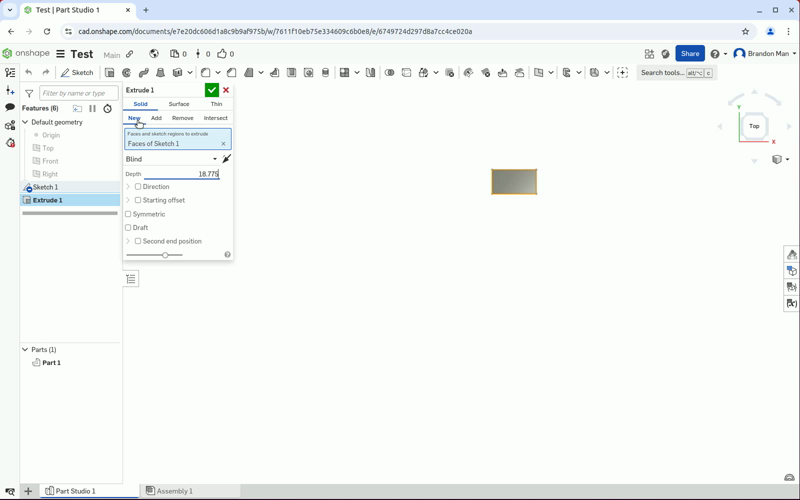
key(enter)
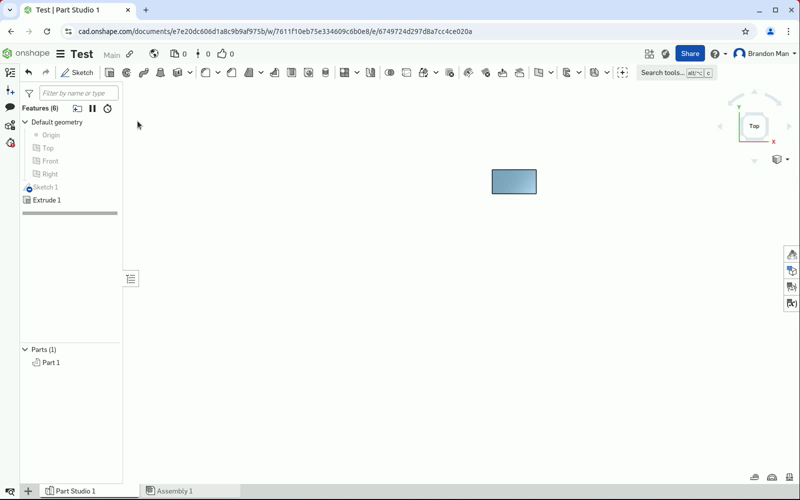
key(shift+h)
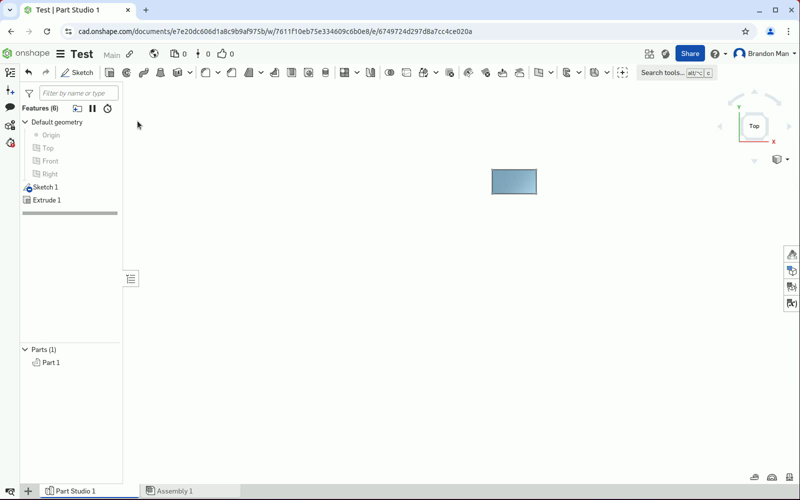
key(shift+h)
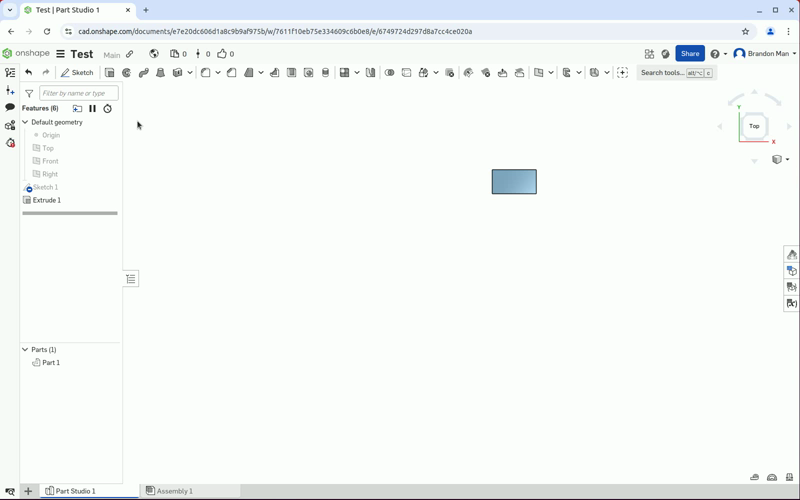
mouse_move(73, 189)
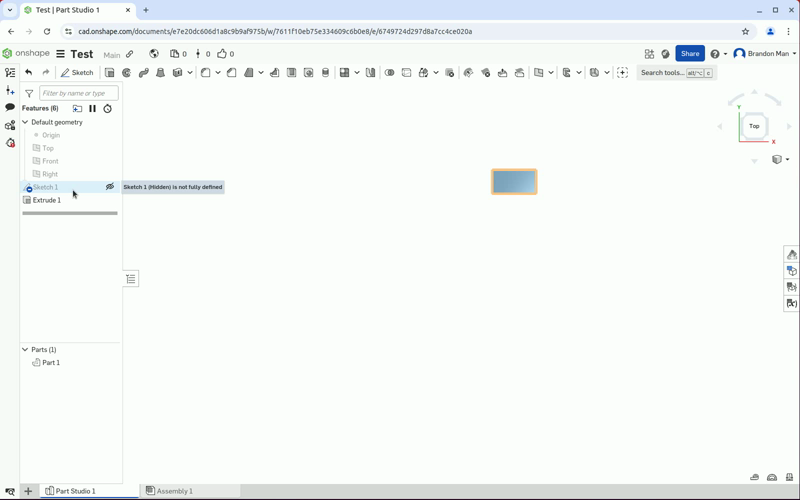
click(73, 189)
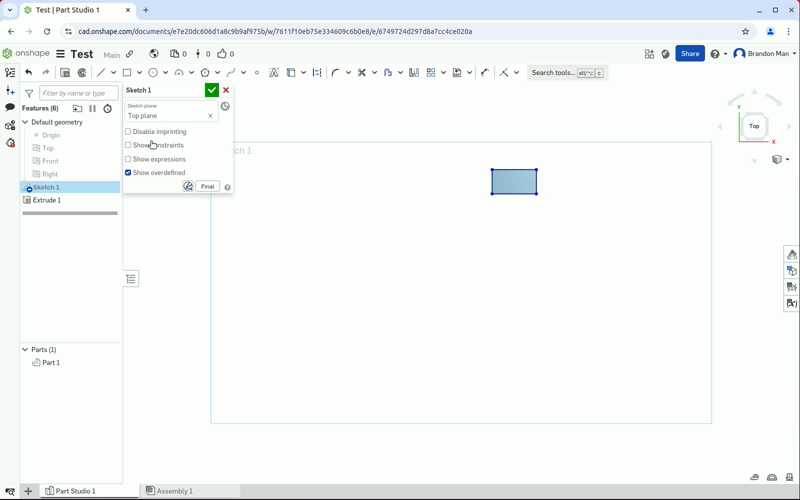
mouse_move(229, 92)
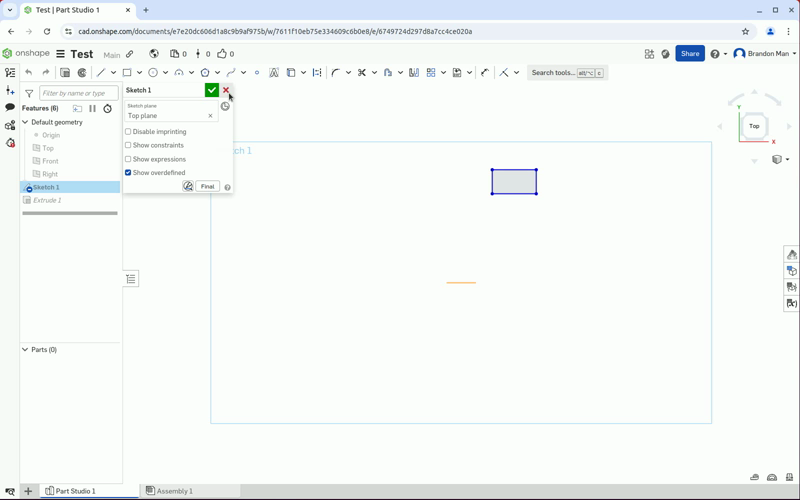
click(229, 92)
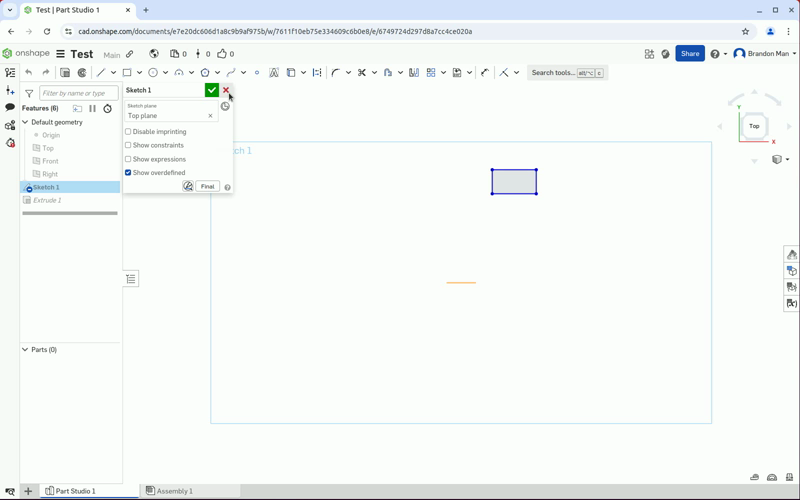
key(shift+s)
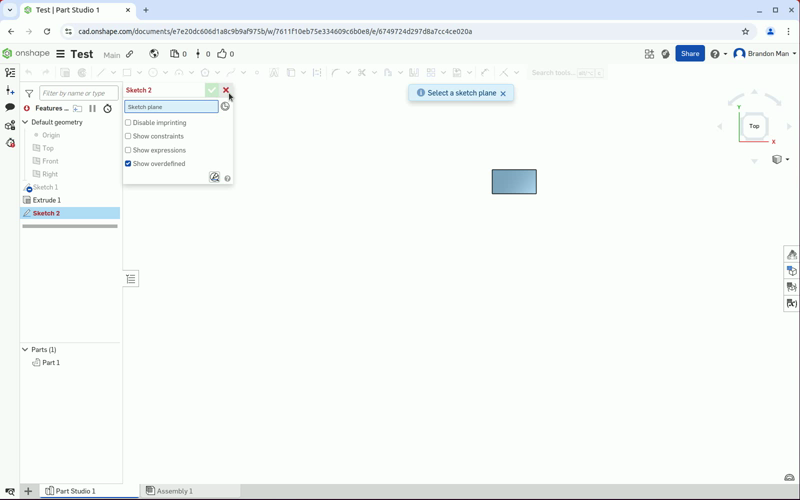
mouse_move(73, 150)
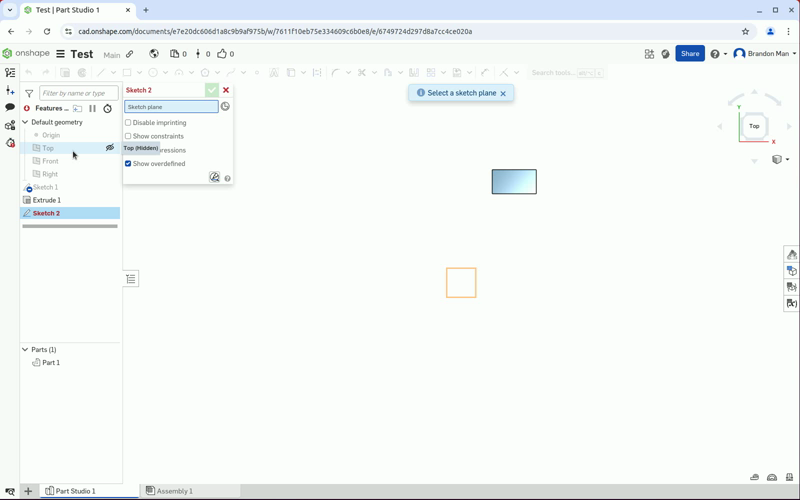
click(73, 150)
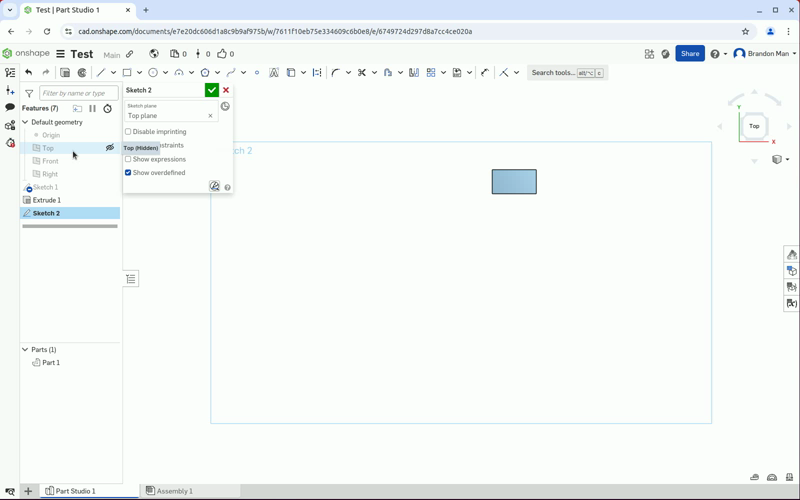
mouse_move(73, 352)
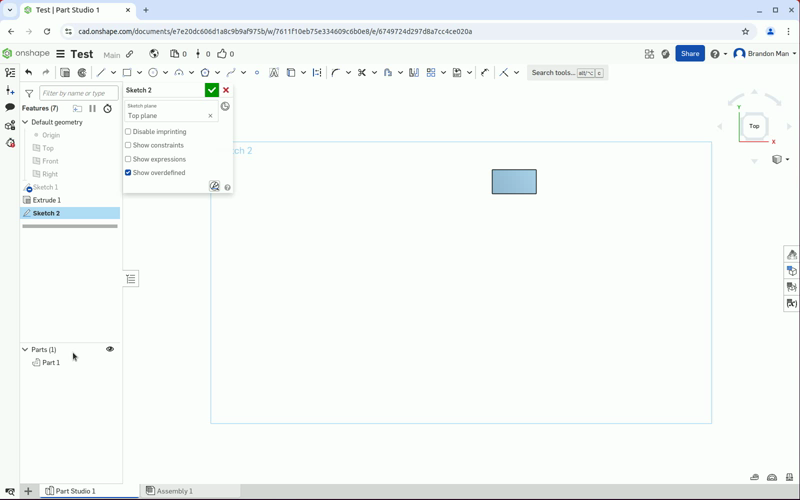
key(y)
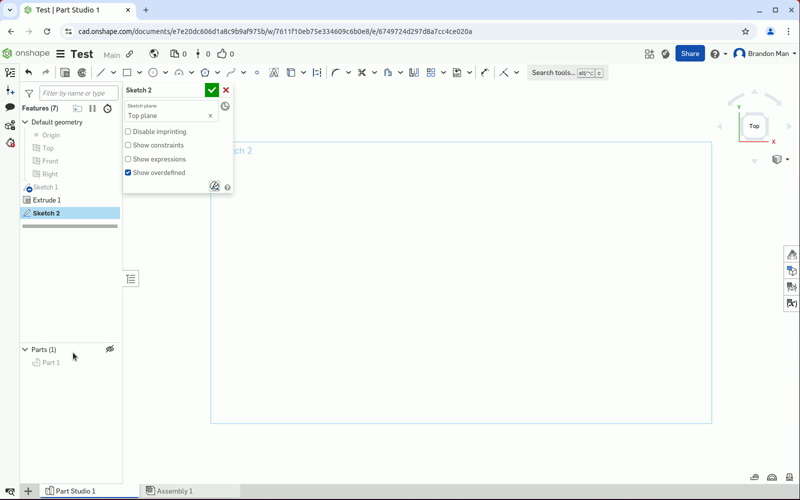
key(l)
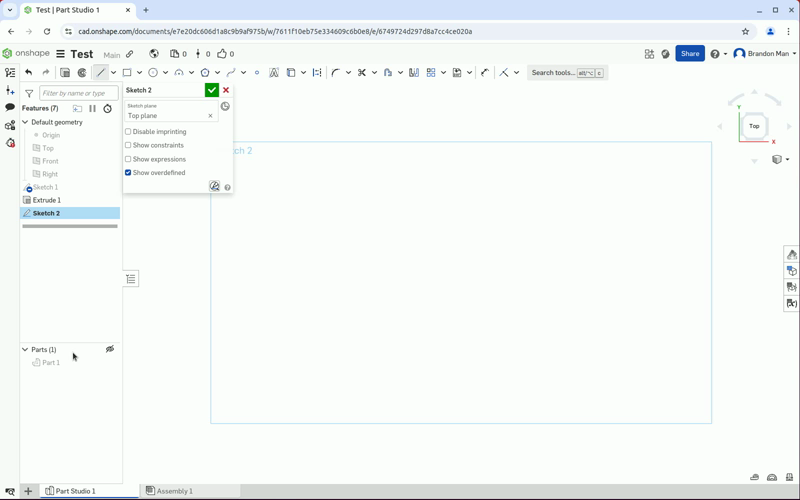
key_down(shift)
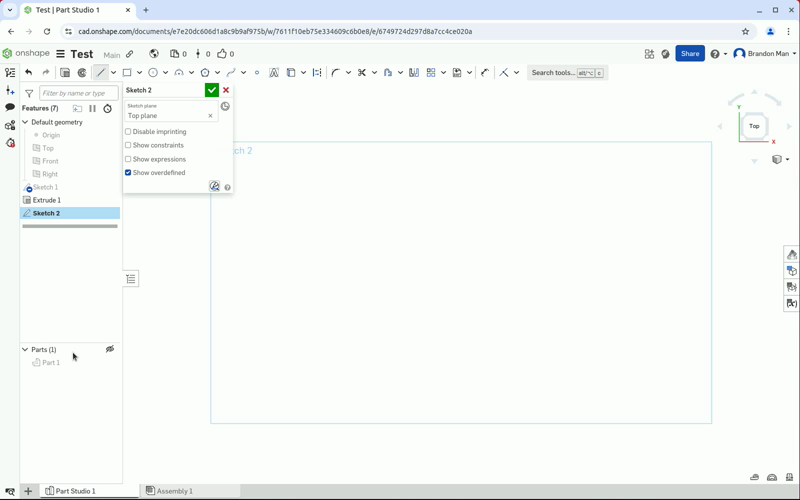
mouse_move(422, 340)
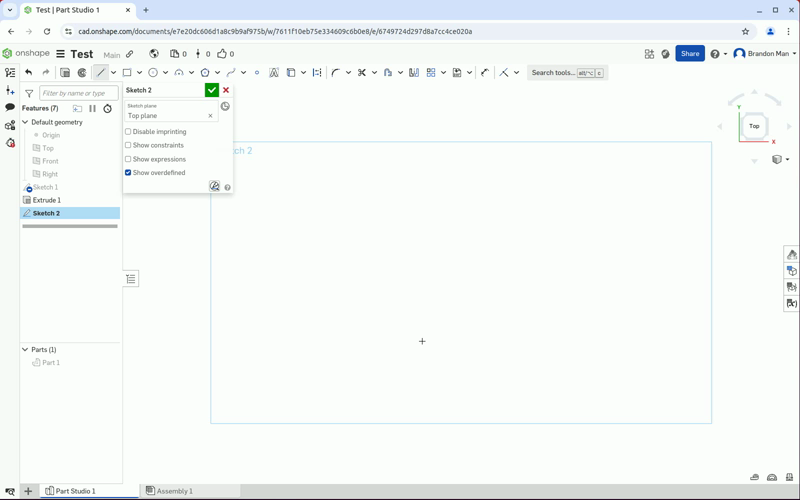
click(422, 340)
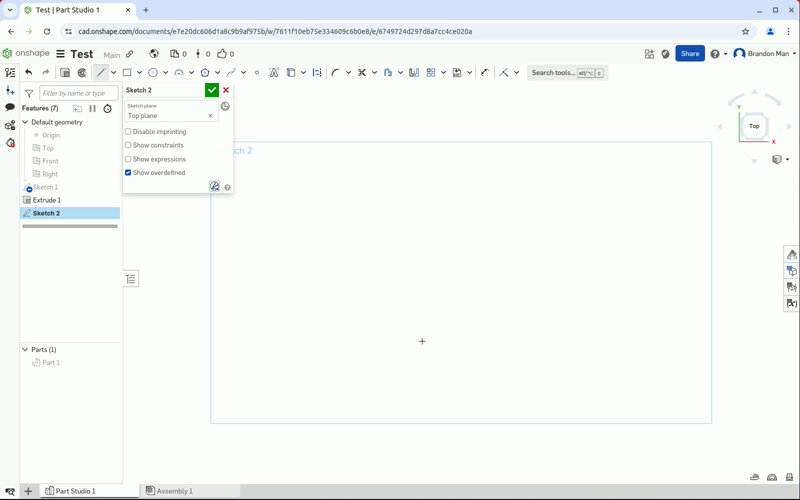
key_up(shift)
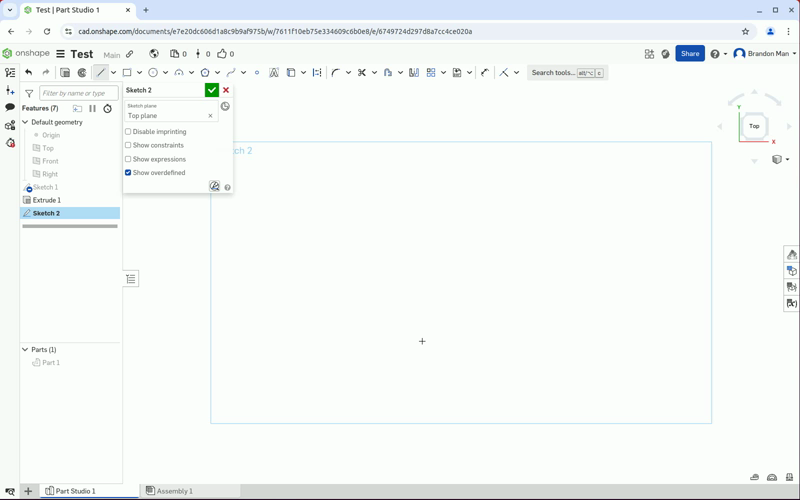
key_down(shift)
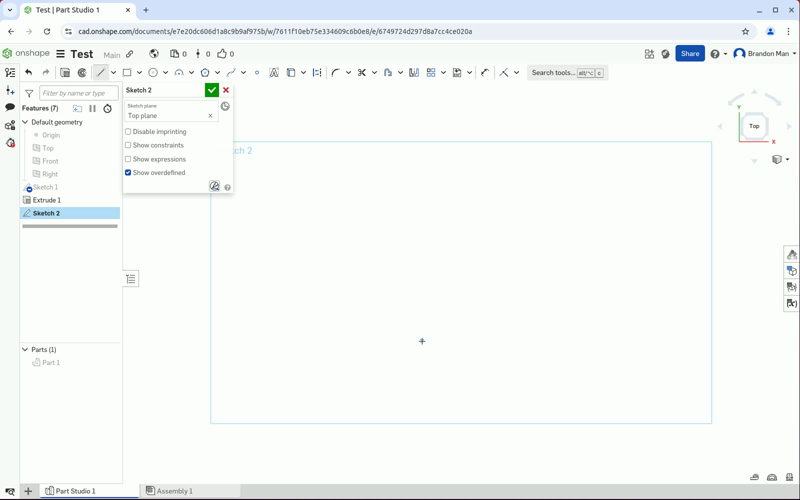
mouse_move(535, 340)
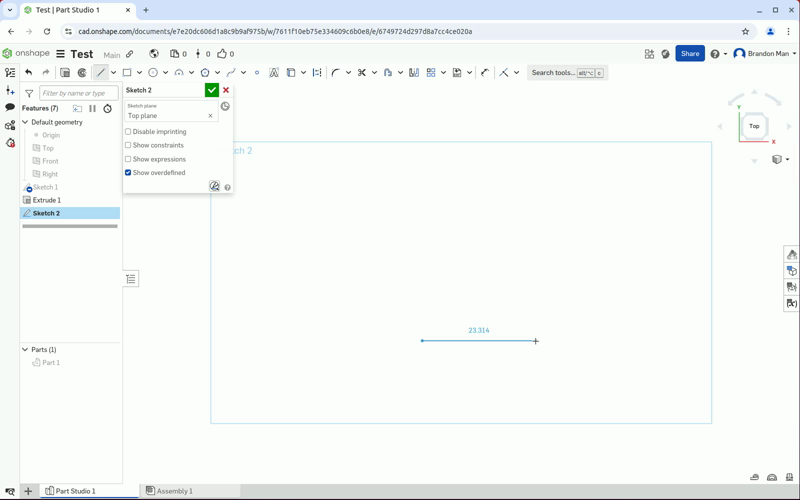
click(535, 340)
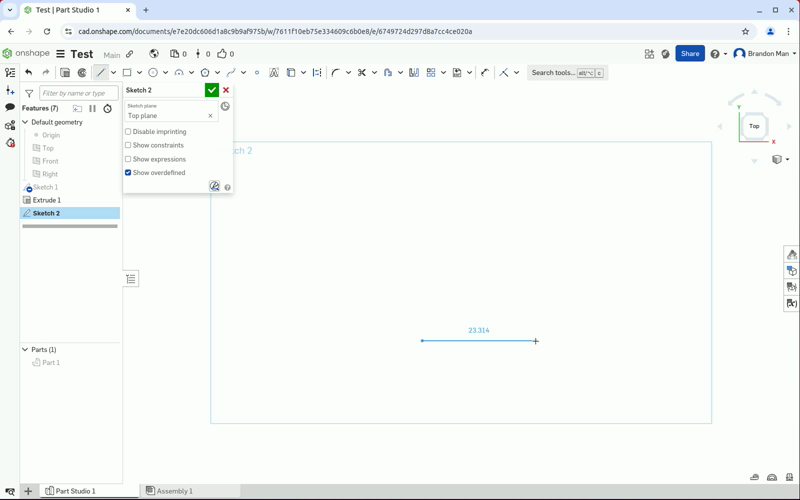
key_up(shift)
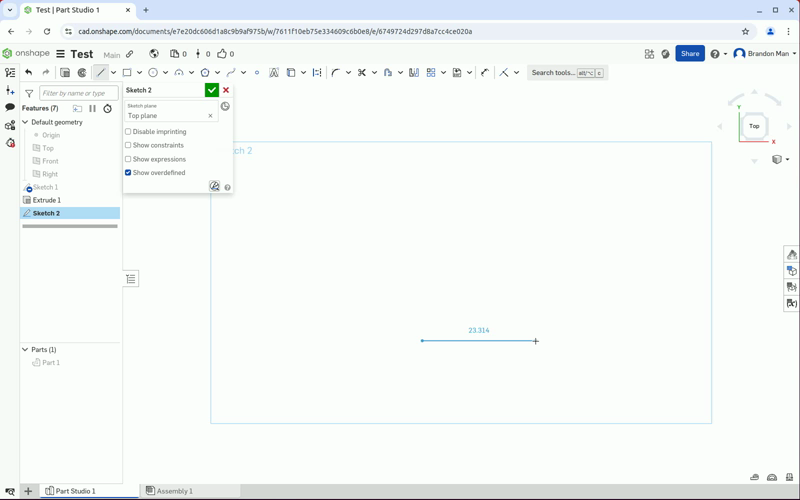
key_down(shift)
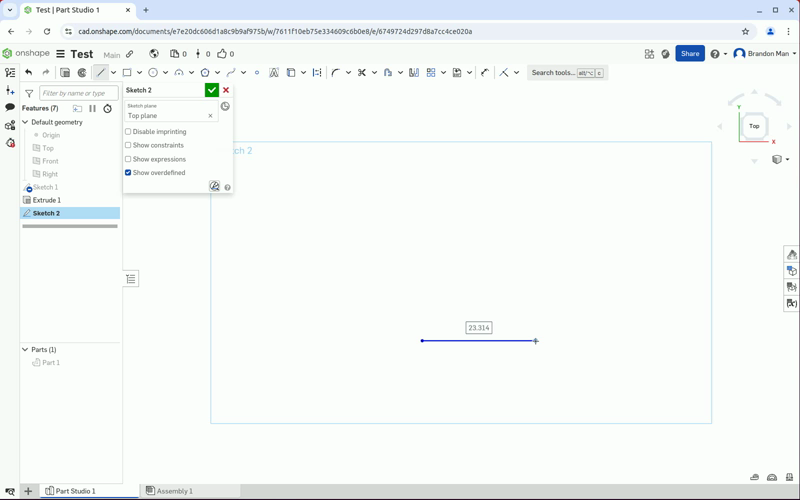
mouse_move(565, 340)
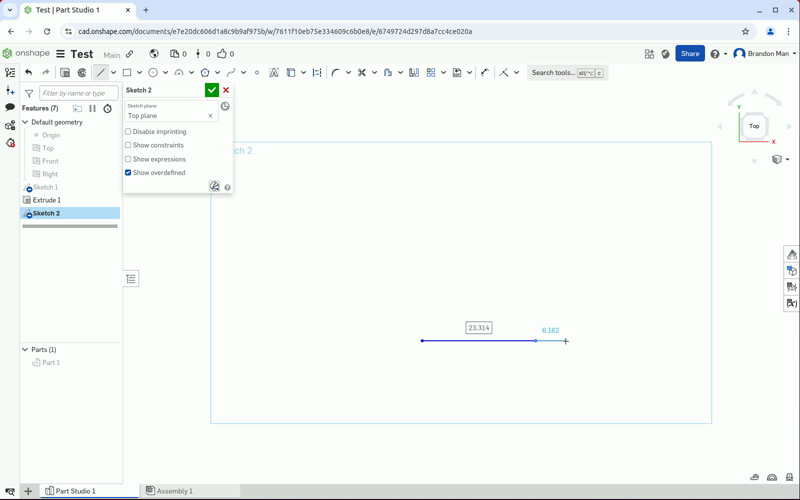
mouse_move(535, 321)
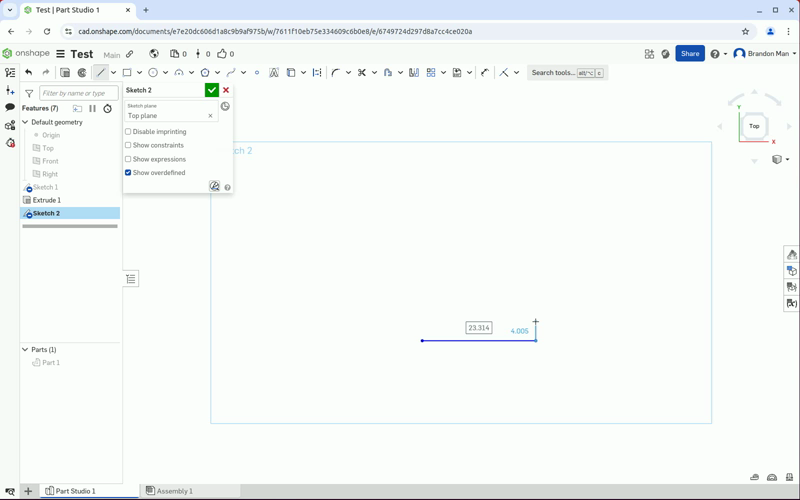
click(535, 321)
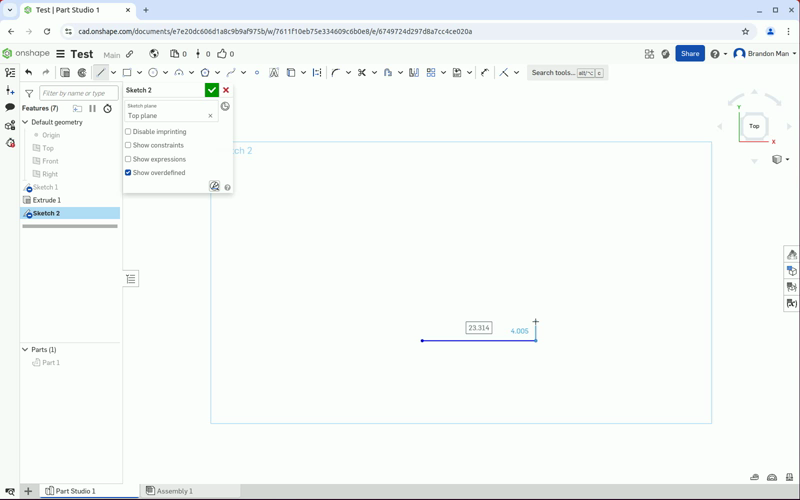
key_up(shift)
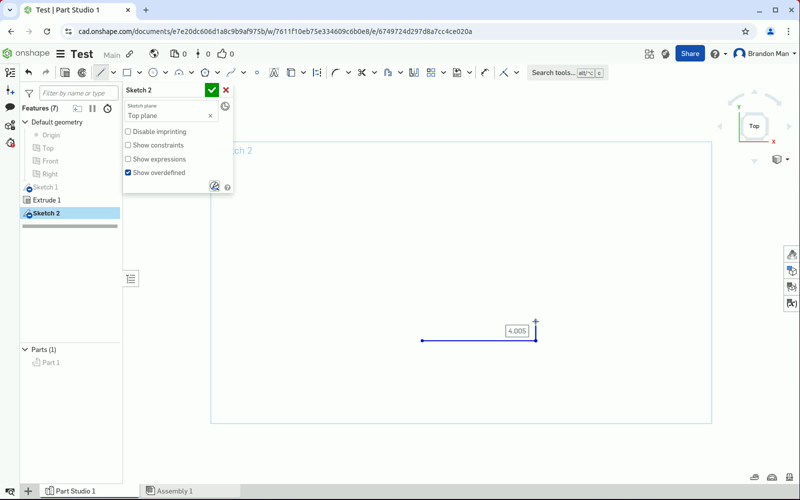
key_down(shift)
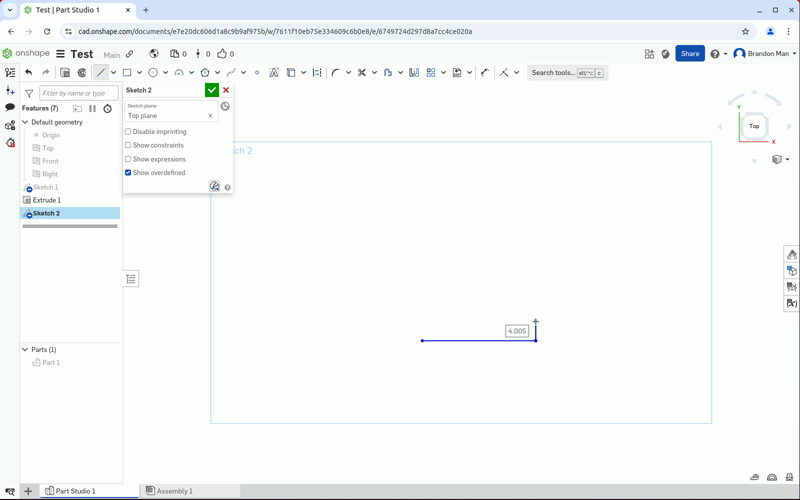
mouse_move(422, 321)
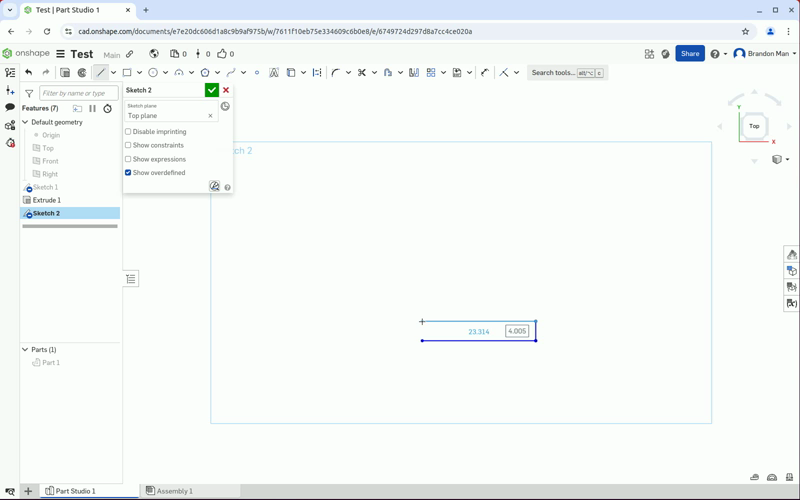
click(422, 321)
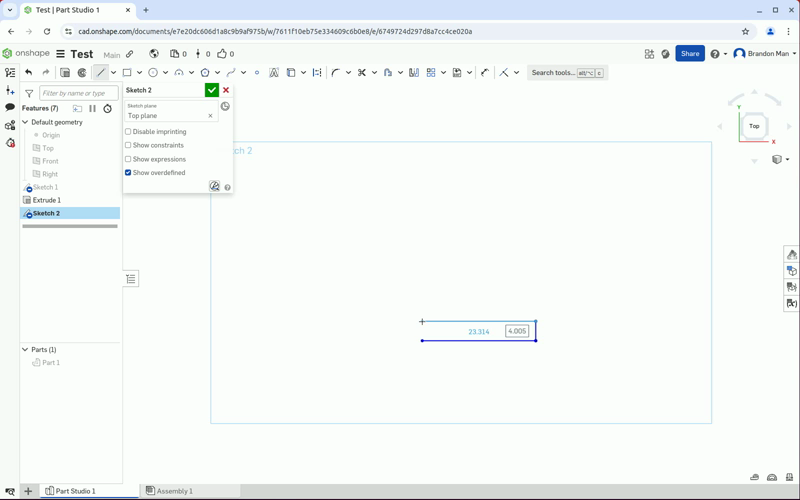
key_up(shift)
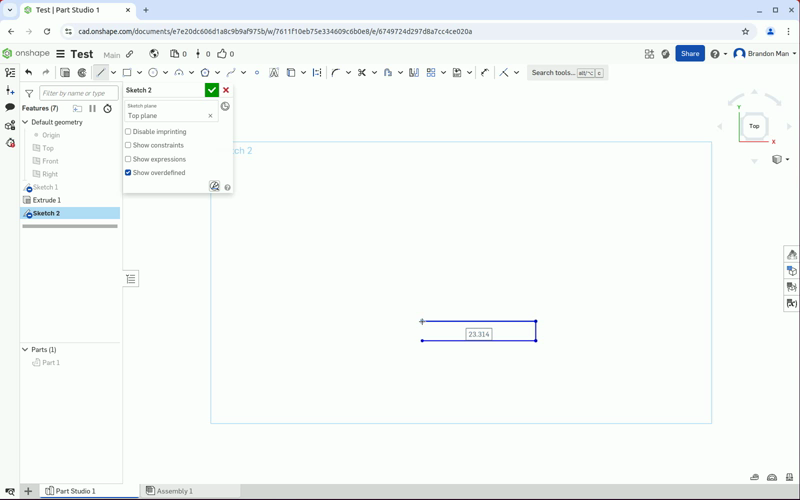
mouse_move(452, 321)
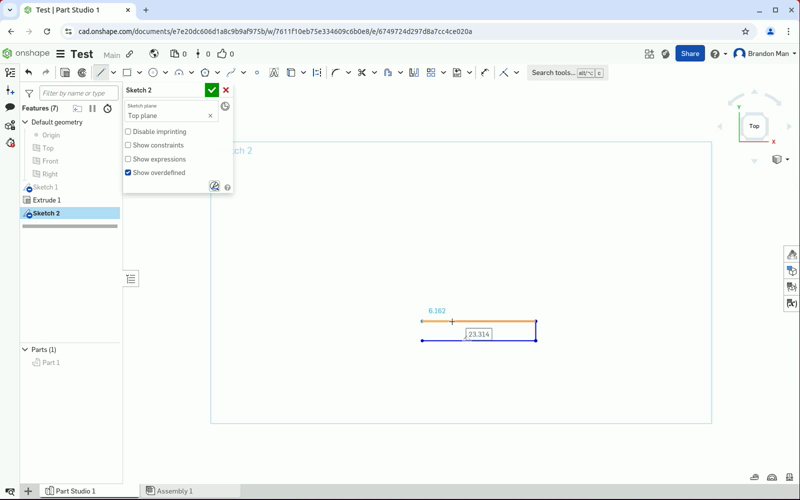
key_down(shift)
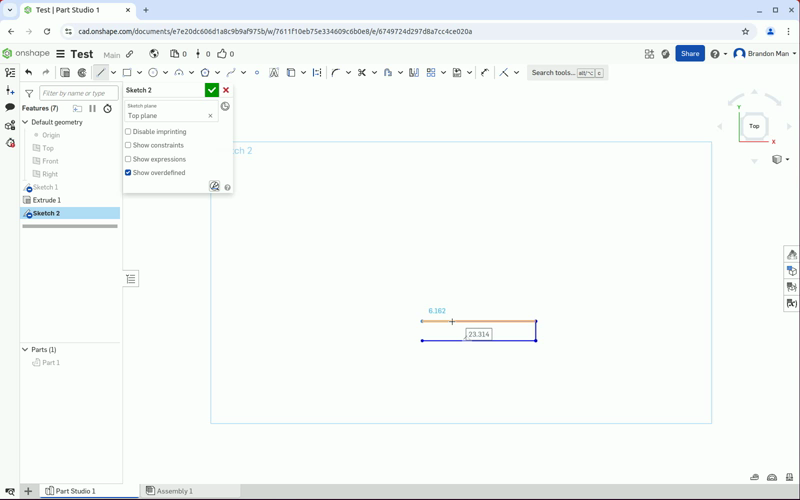
mouse_move(422, 340)
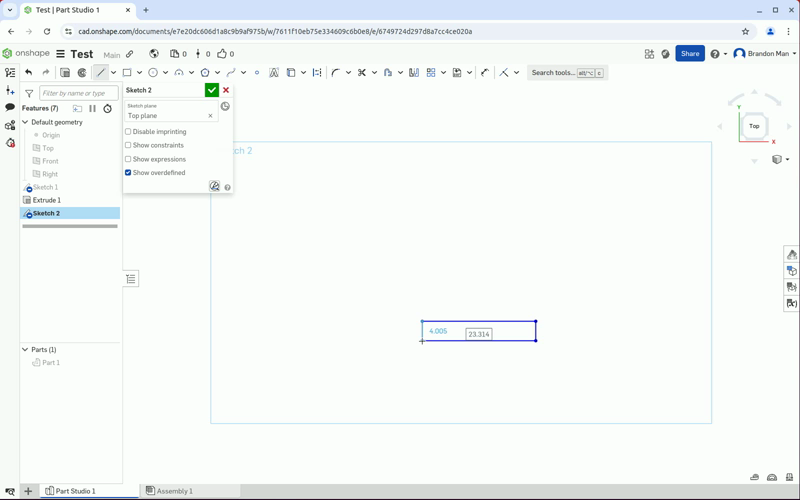
key_up(shift)
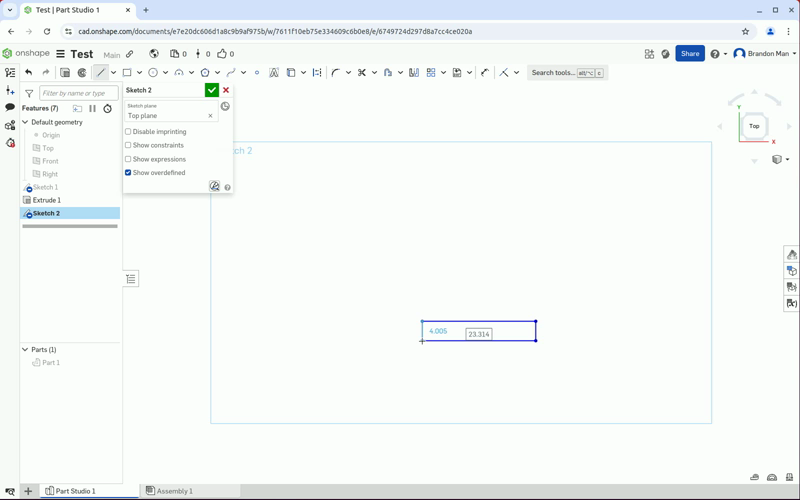
click(422, 340)
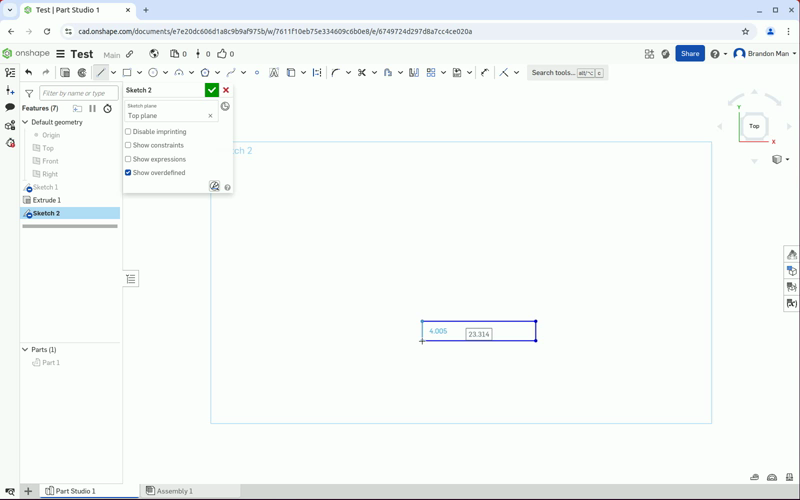
key(esc)
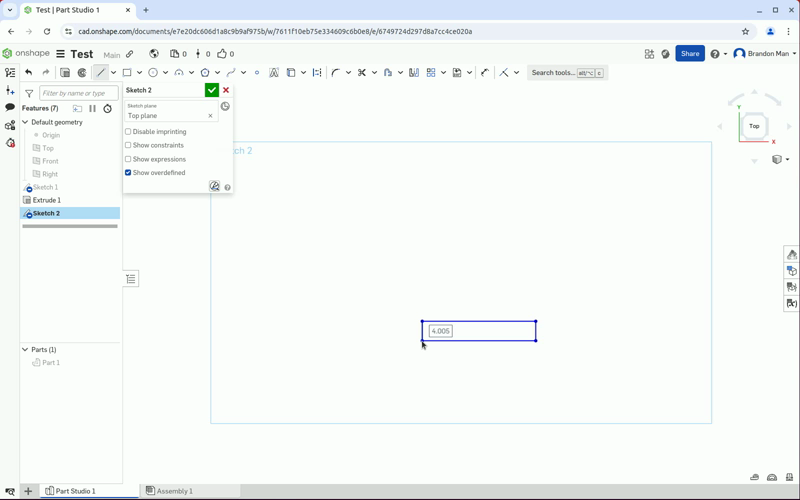
mouse_move(430, 324)
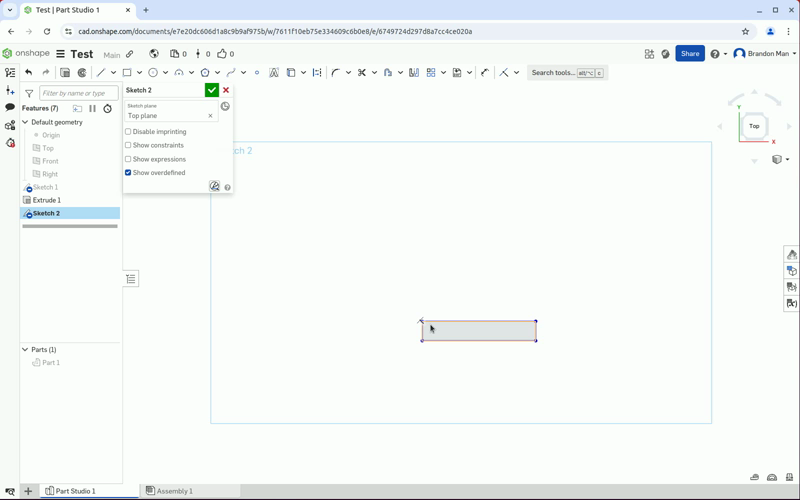
click(430, 324)
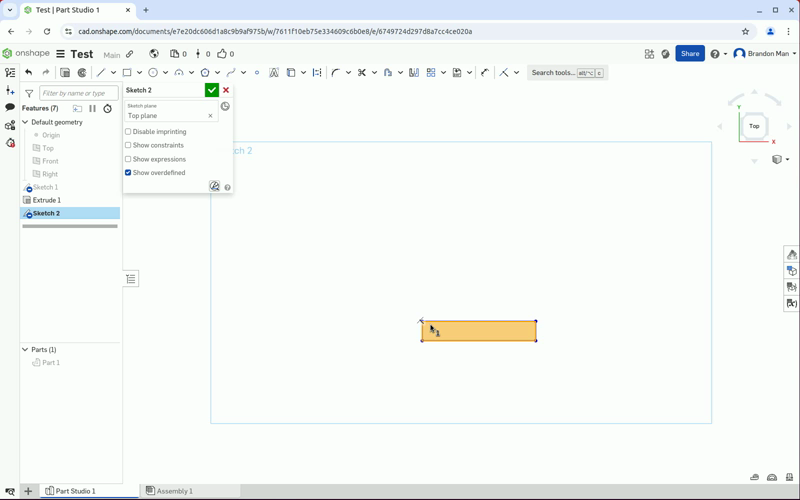
mouse_move(73, 352)
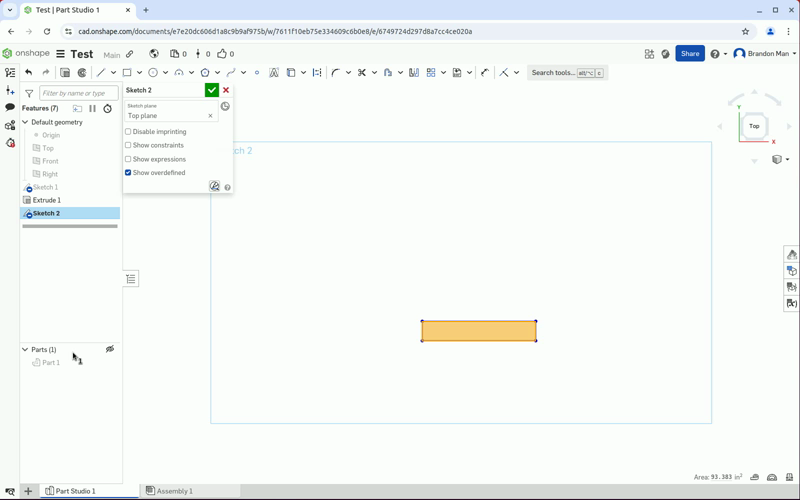
key(shift+y)
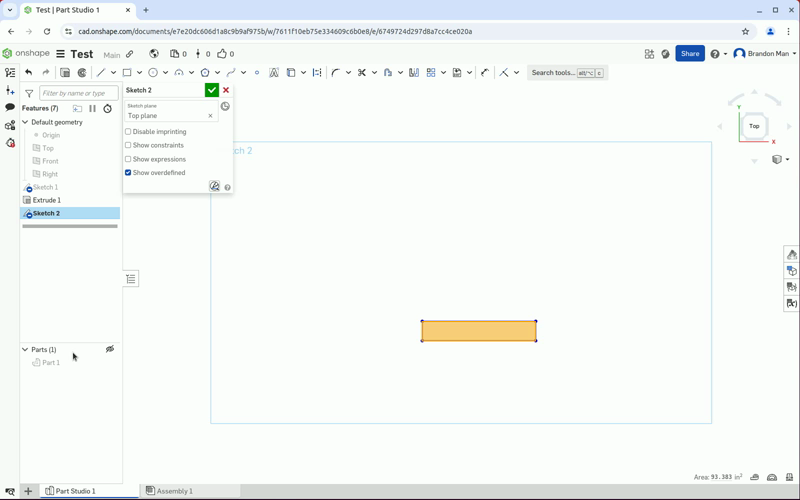
key(shift+e)
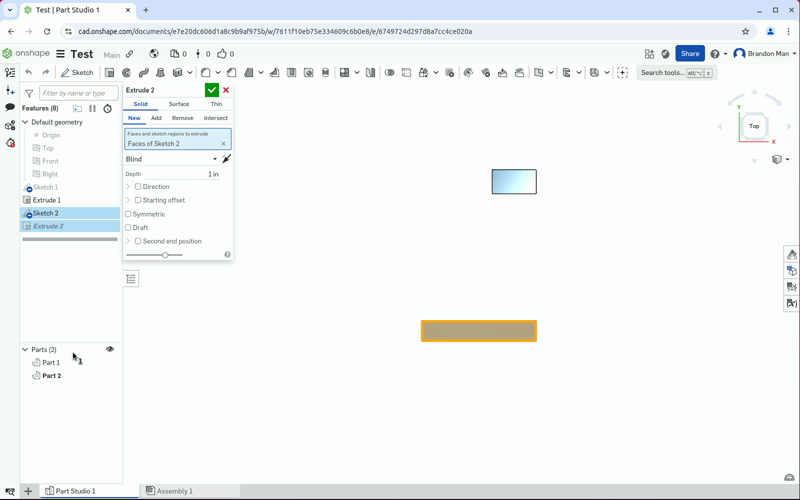
mouse_move(143, 106)
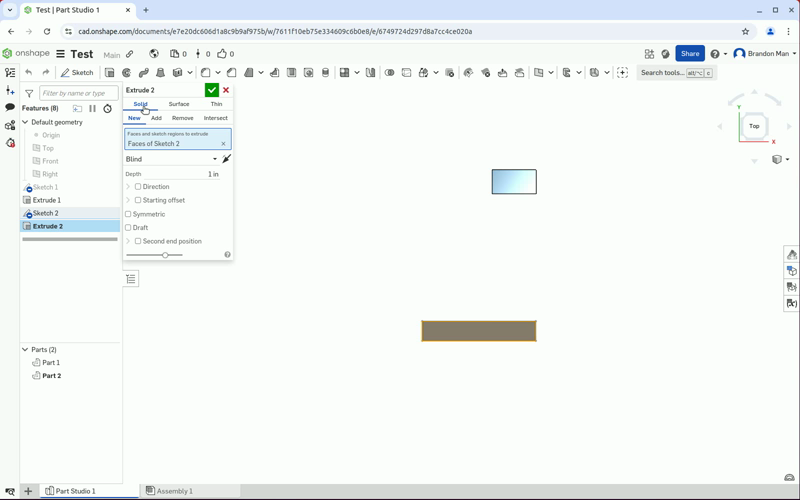
click(143, 106)
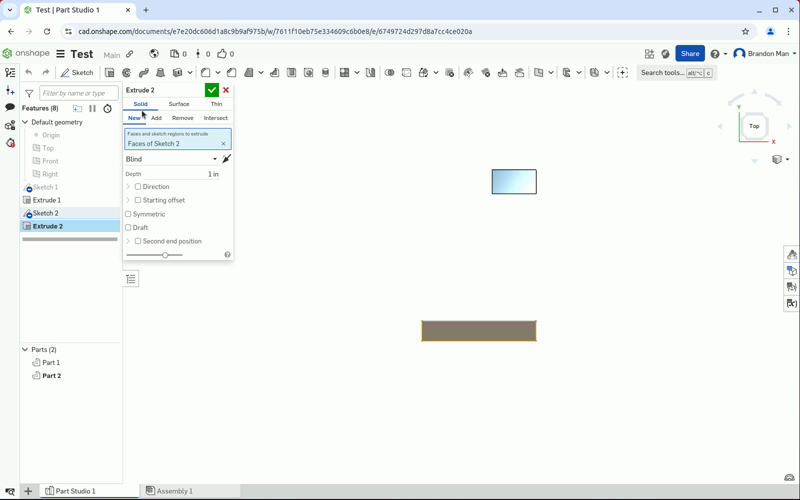
mouse_move(137, 120)
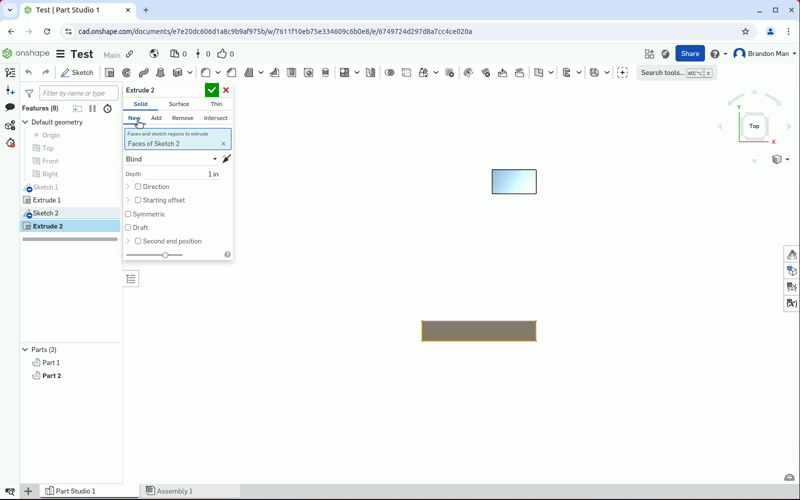
click(137, 120)
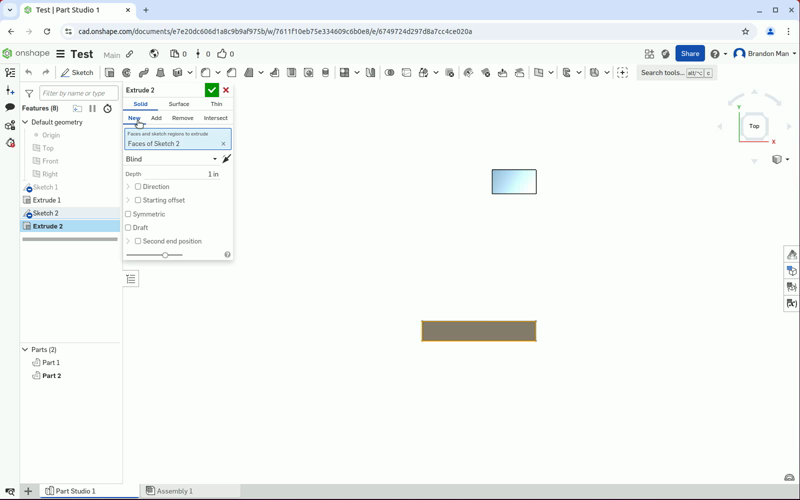
key(tab, 4)
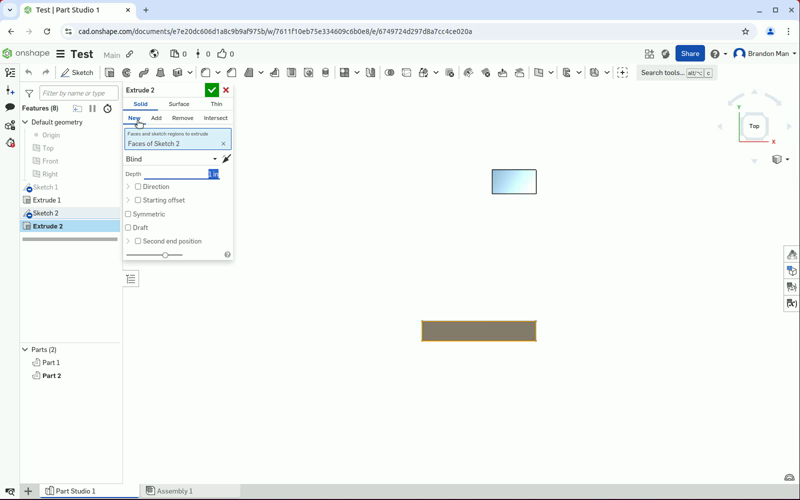
text(18.775)
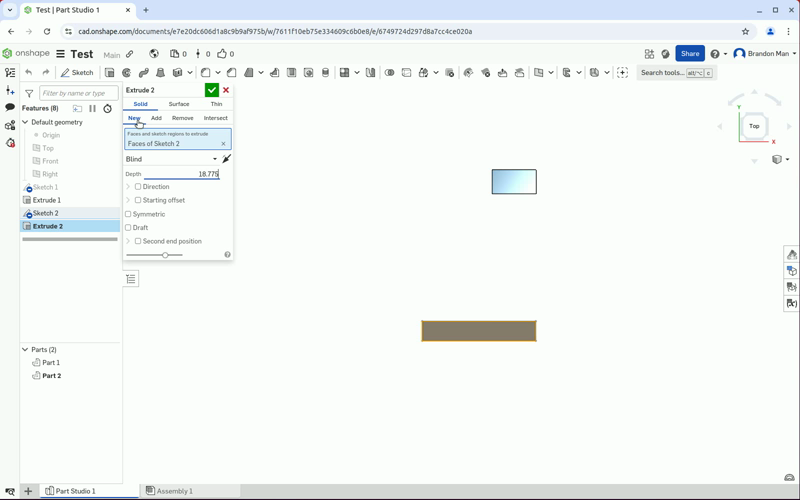
key(enter)
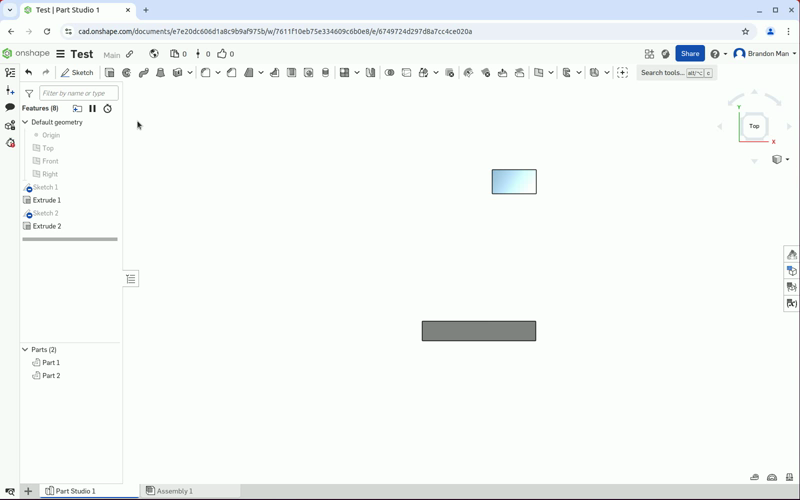
key(shift+h)
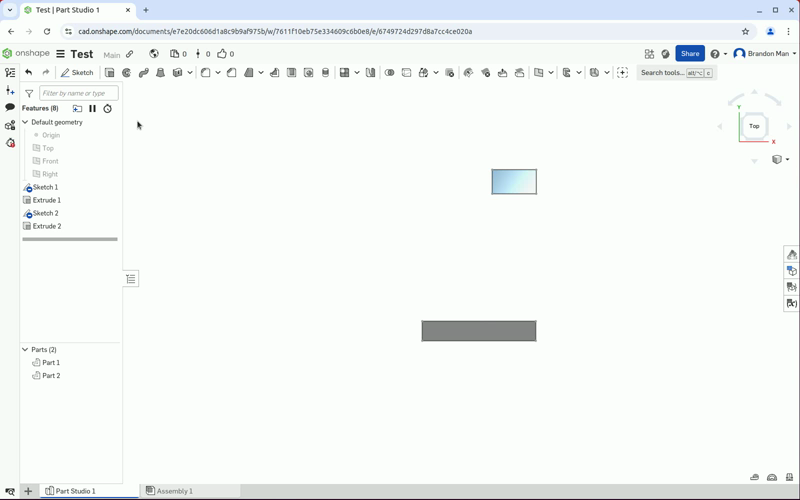
key(shift+h)
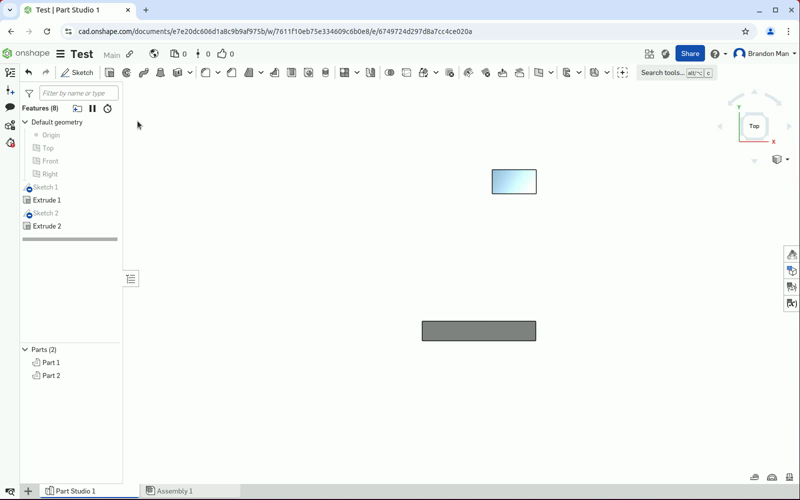
mouse_move(73, 189)
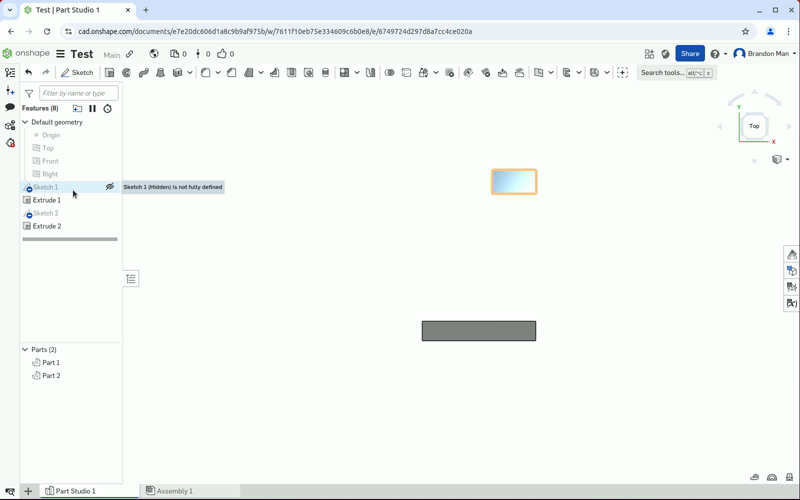
click(73, 189)
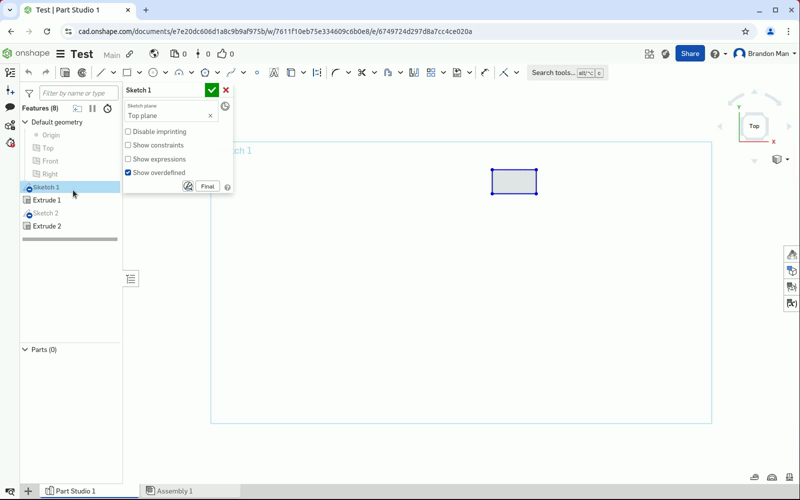
mouse_move(229, 92)
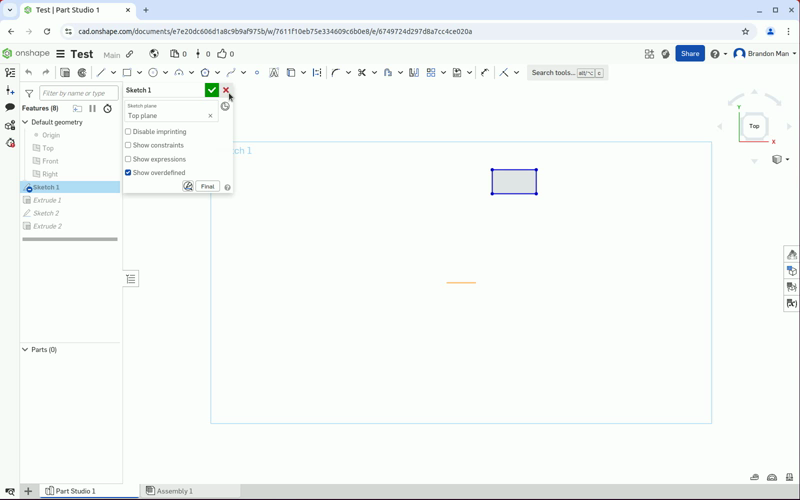
click(229, 92)
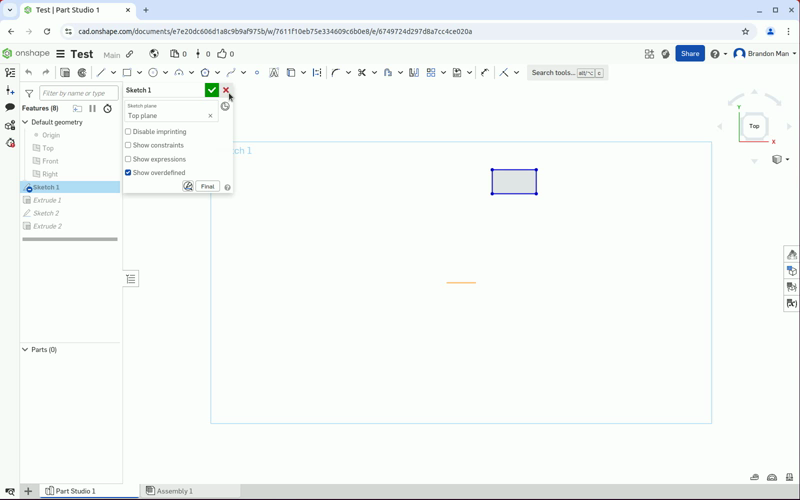
key(shift+s)
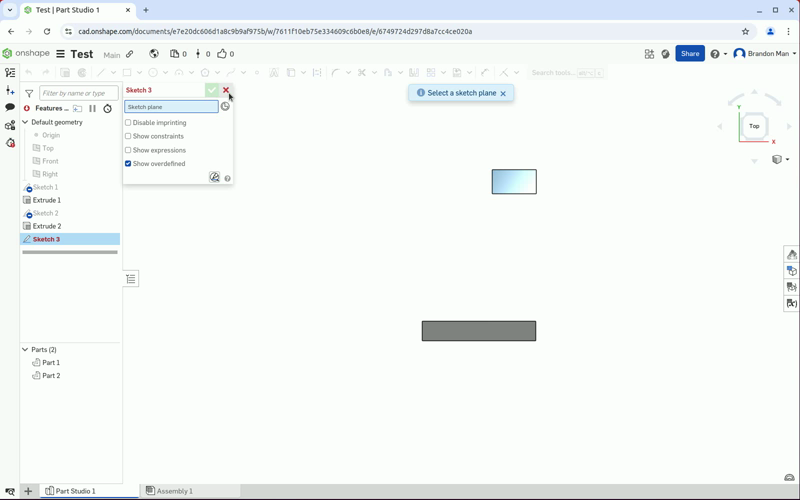
mouse_move(73, 150)
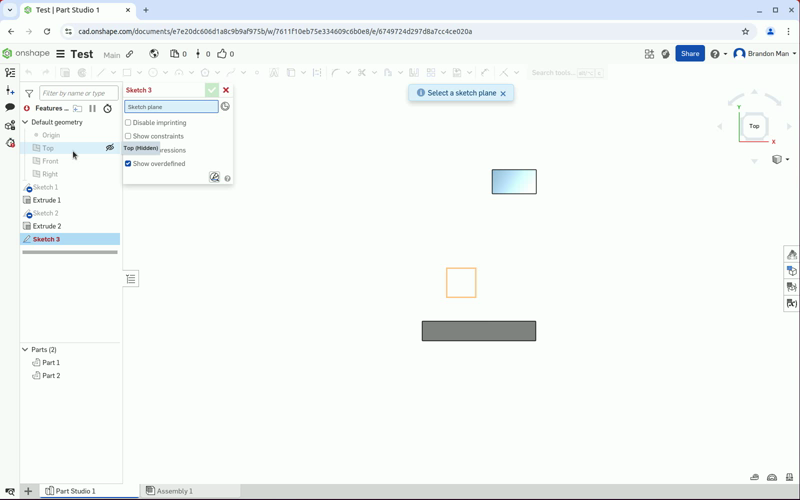
click(73, 150)
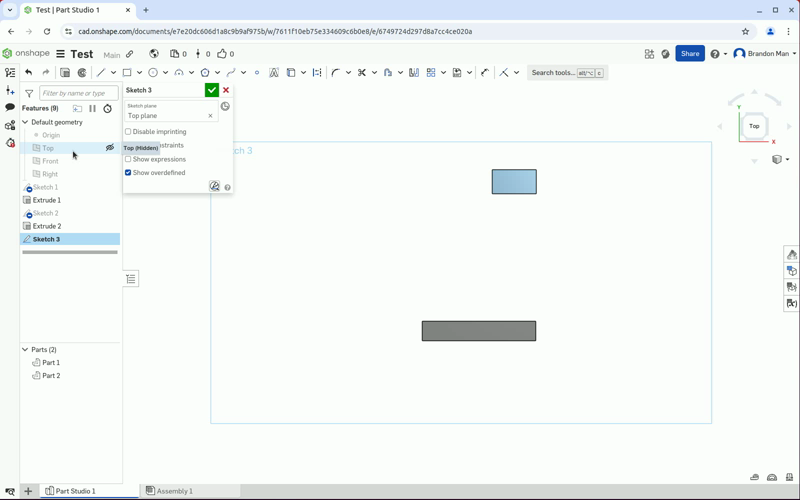
mouse_move(73, 352)
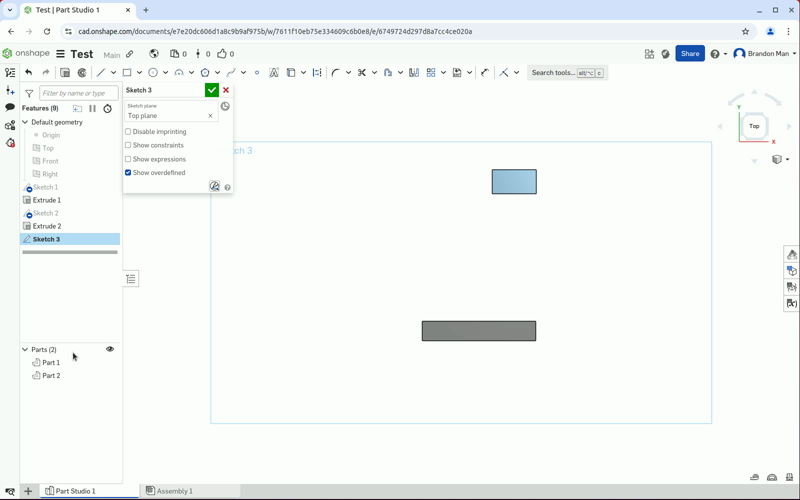
key(y)
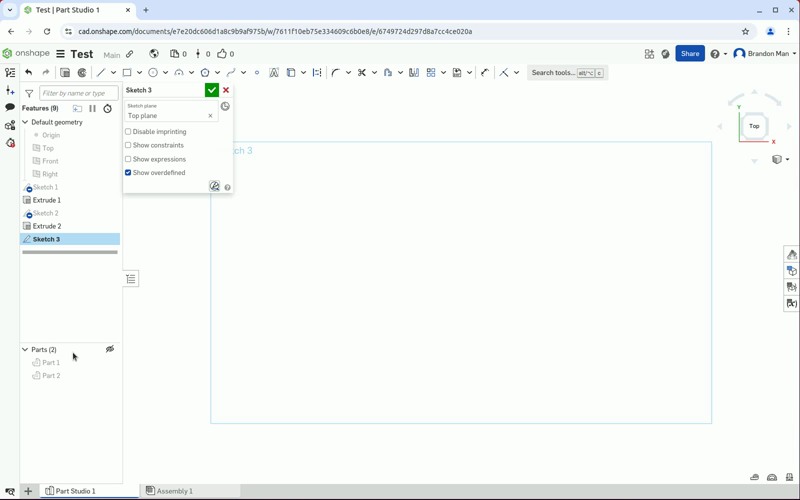
key(l)
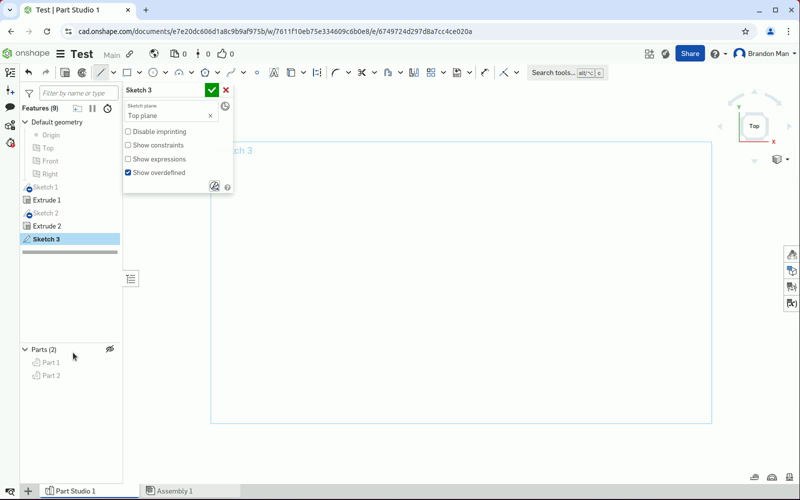
key_down(shift)
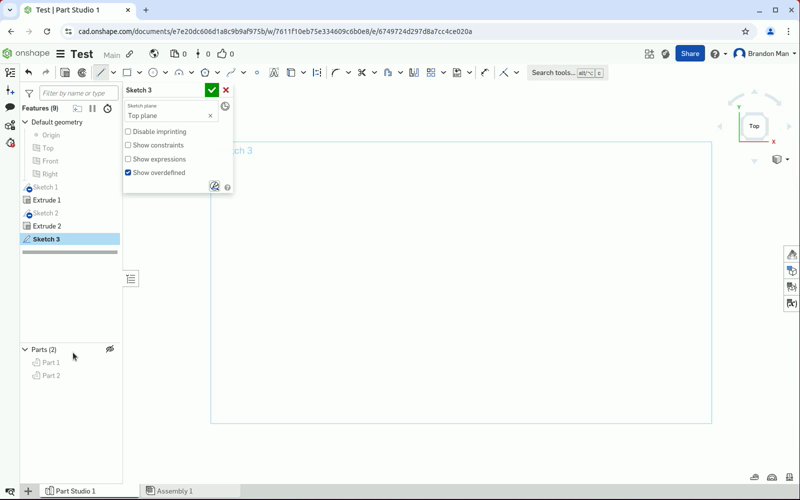
mouse_move(422, 321)
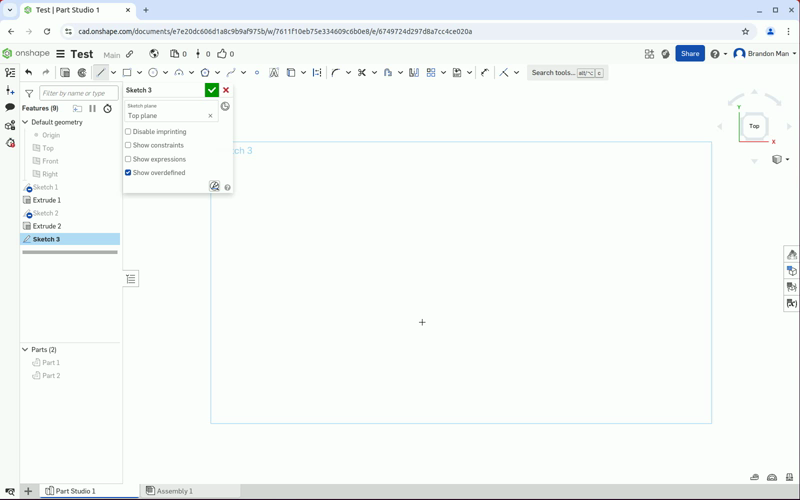
click(422, 321)
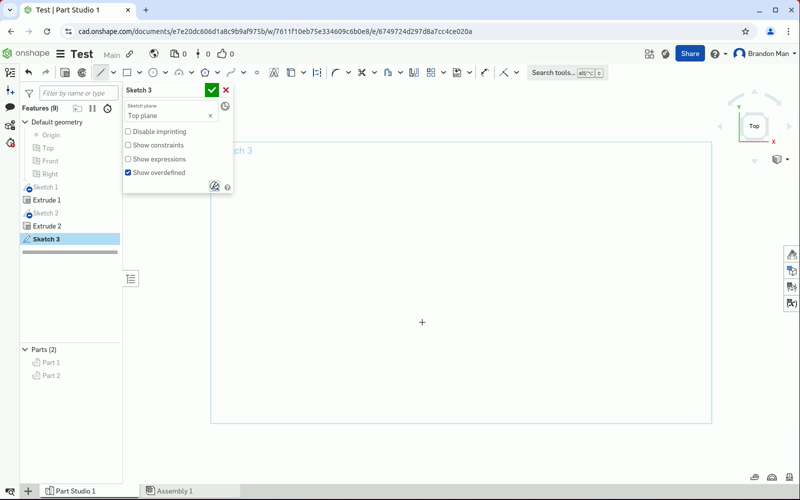
key_up(shift)
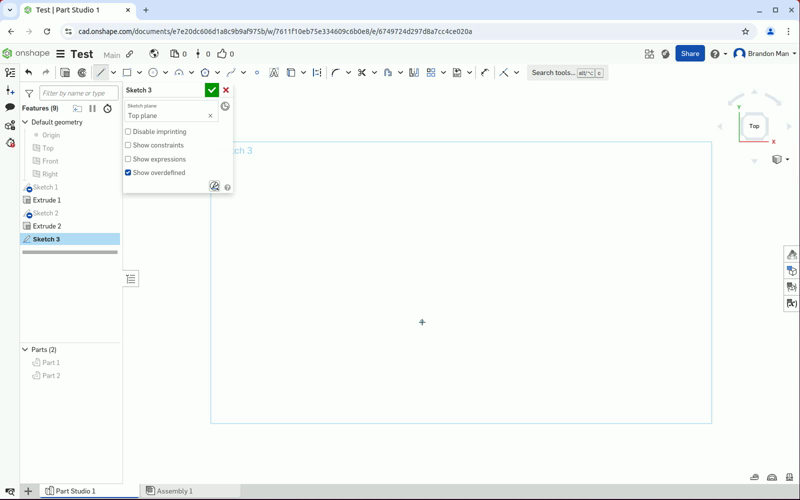
key_down(shift)
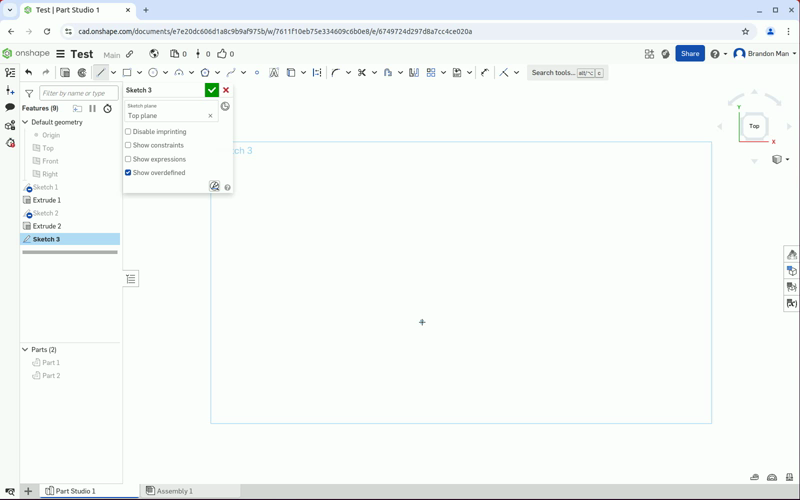
mouse_move(536, 321)
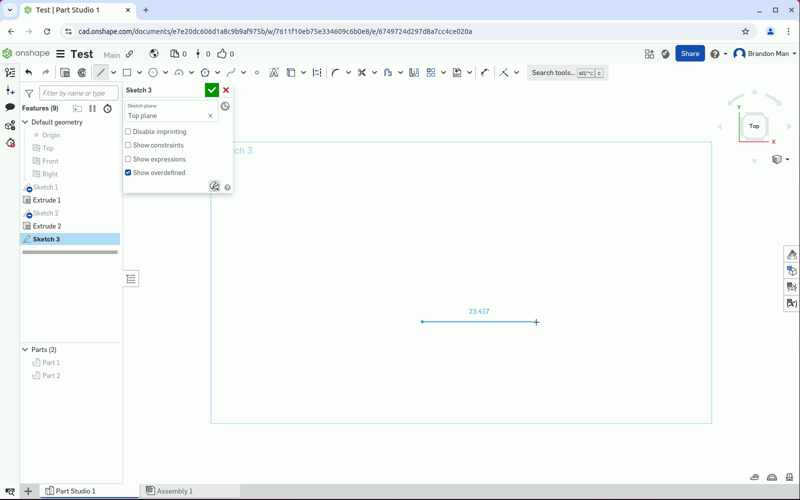
click(536, 321)
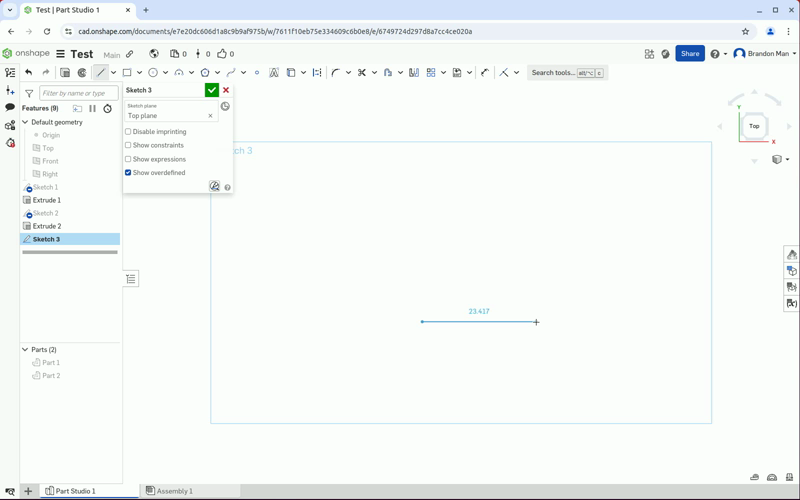
key_up(shift)
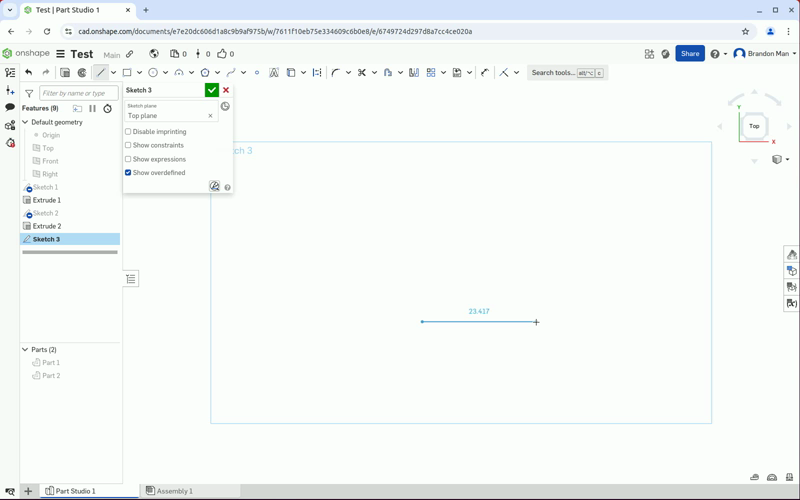
key_down(shift)
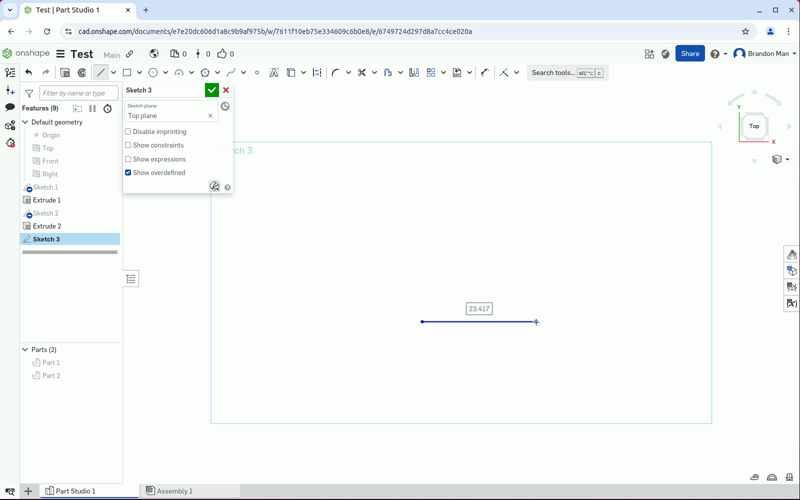
mouse_move(536, 194)
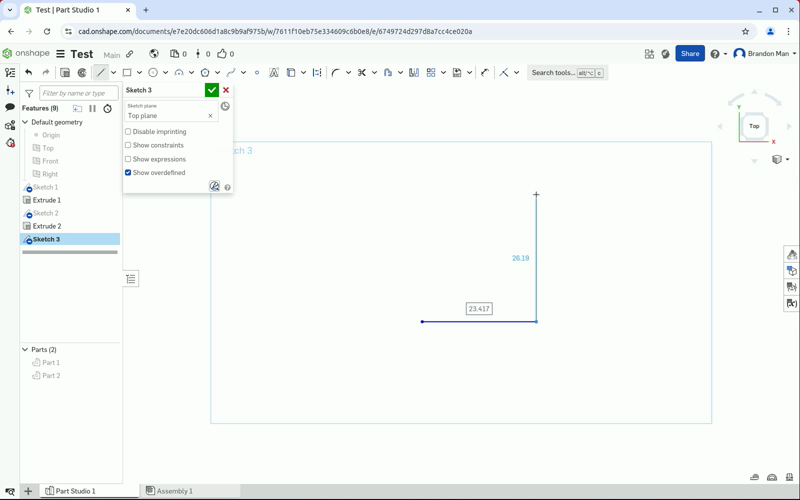
click(536, 194)
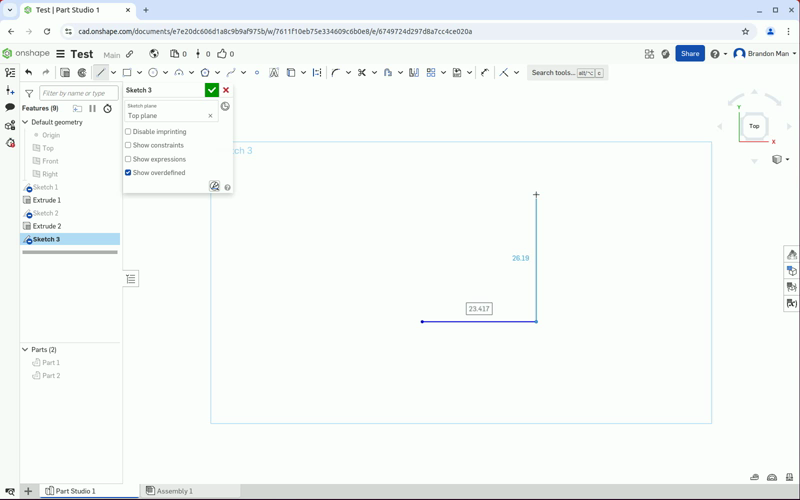
key_up(shift)
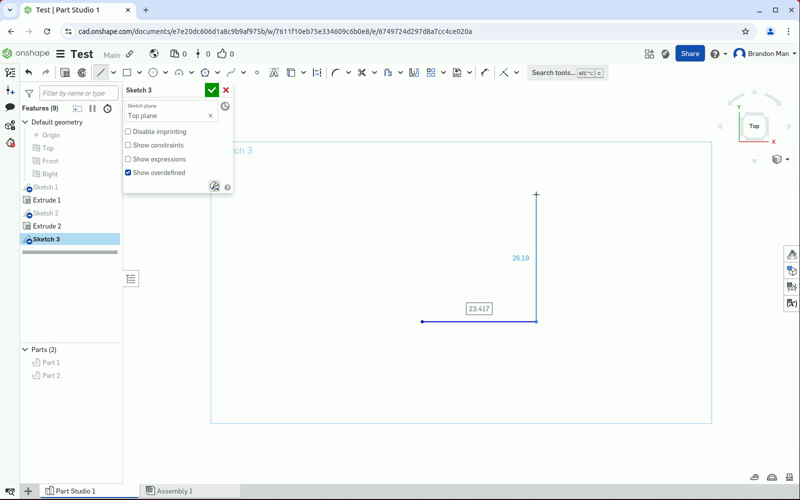
key_down(shift)
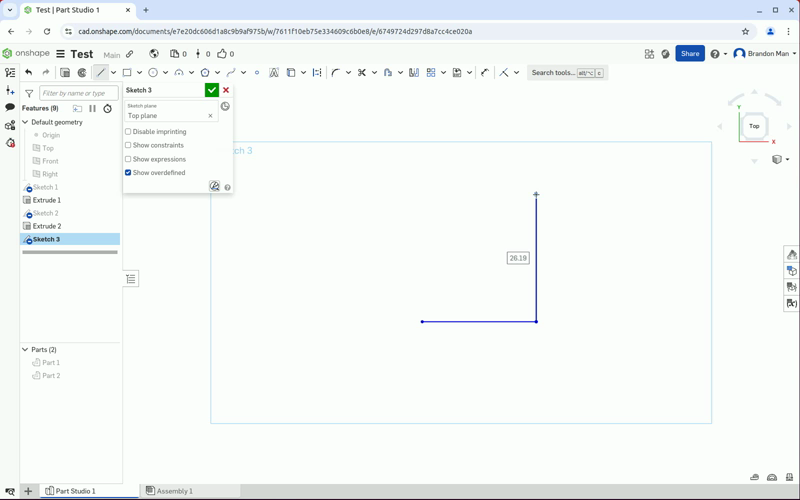
mouse_move(566, 194)
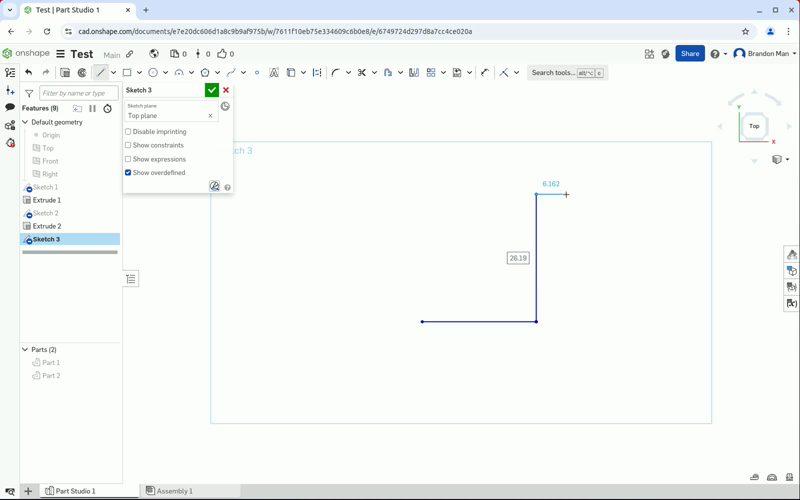
mouse_move(492, 194)
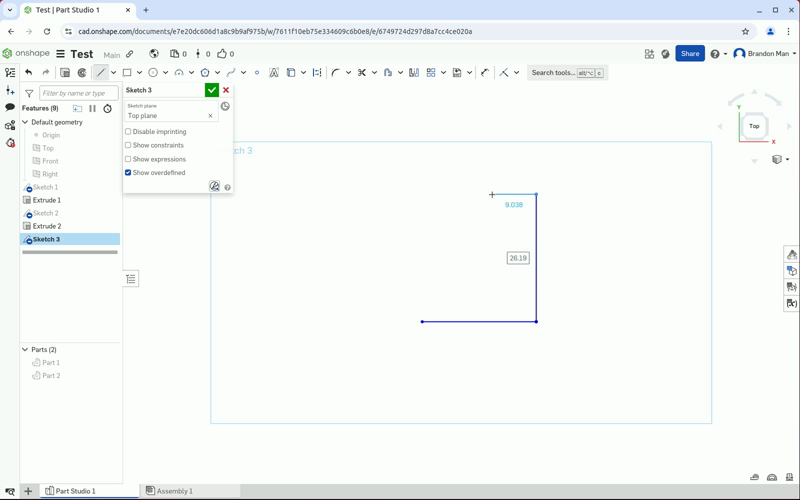
click(492, 194)
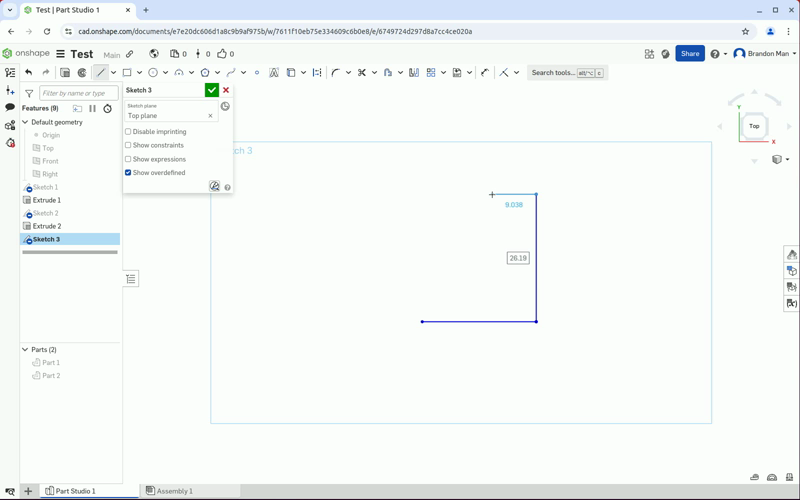
key_up(shift)
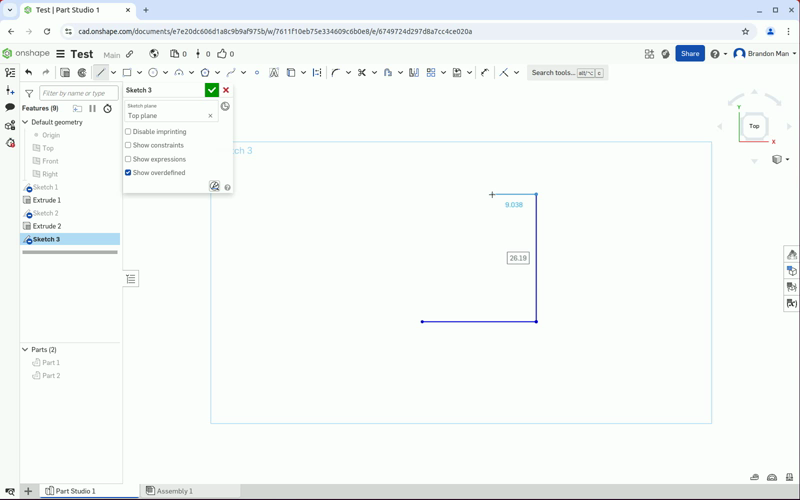
key_down(shift)
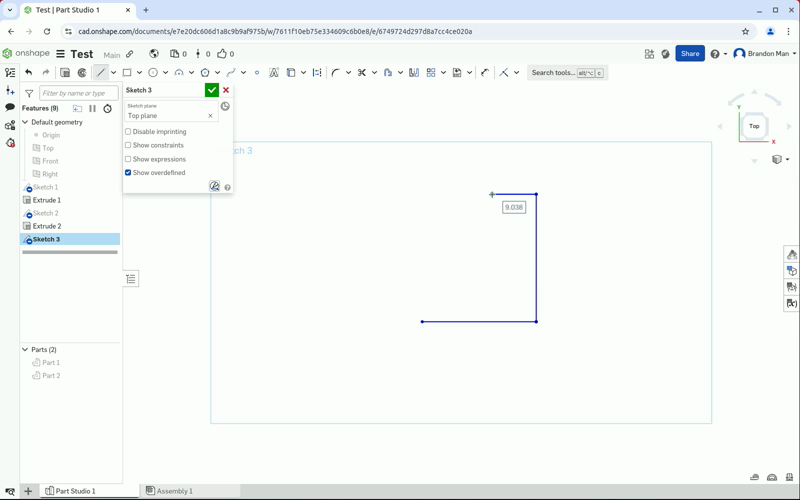
mouse_move(522, 194)
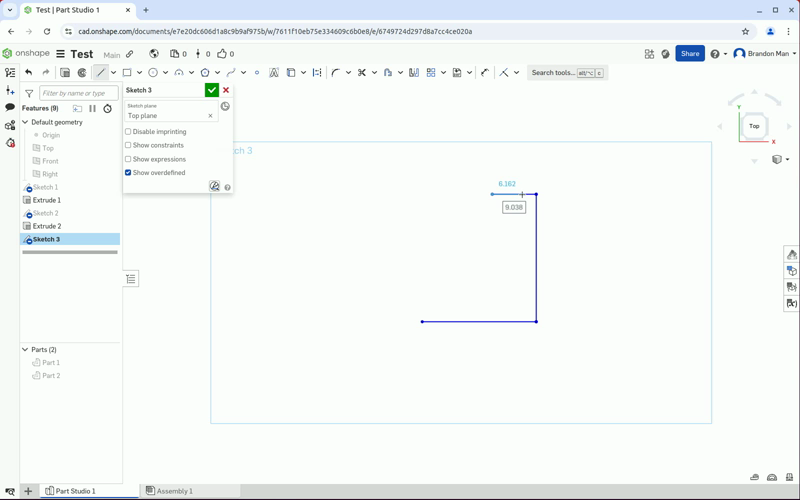
mouse_move(492, 251)
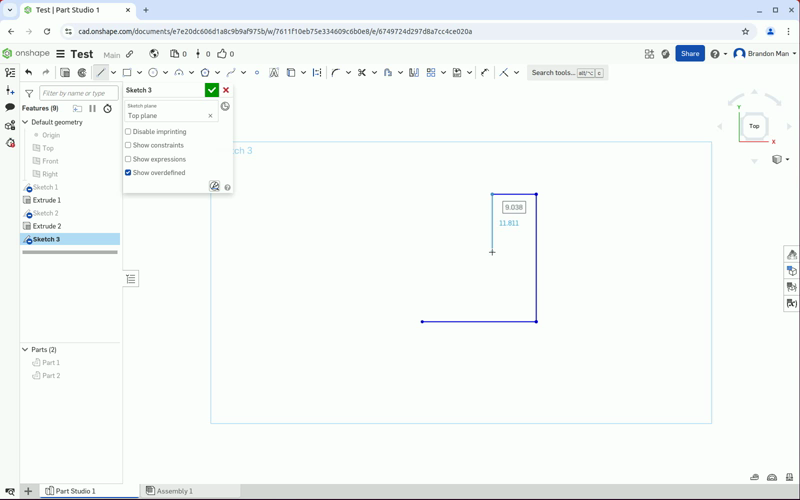
click(492, 251)
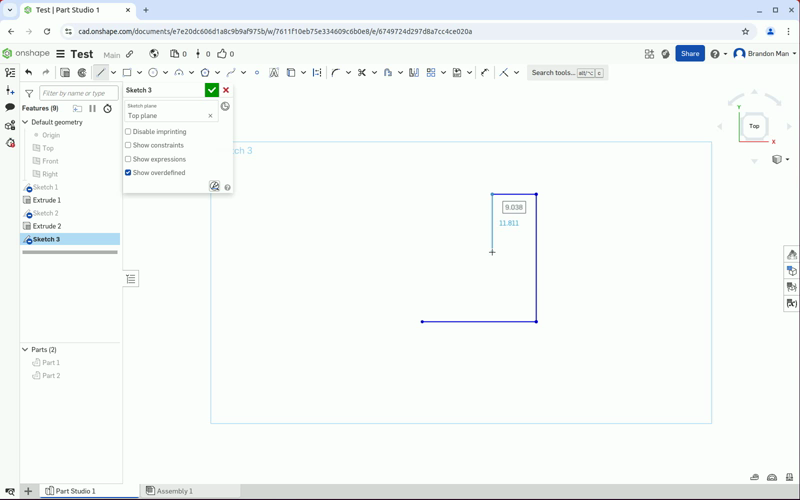
key_up(shift)
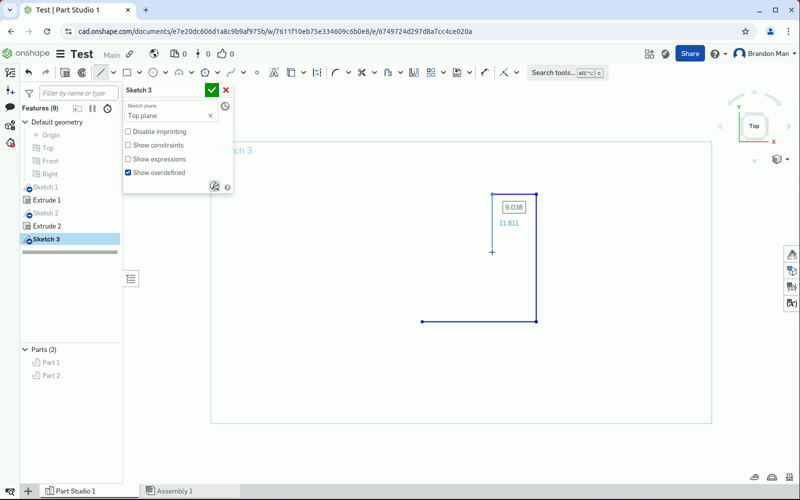
key_down(shift)
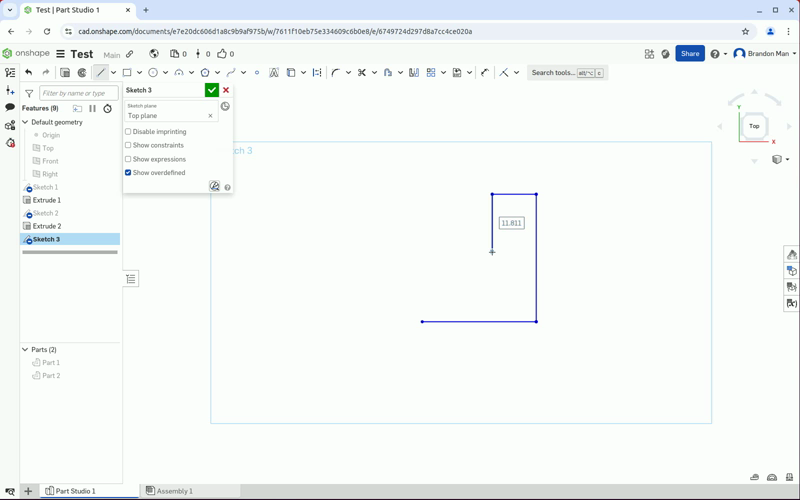
mouse_move(422, 251)
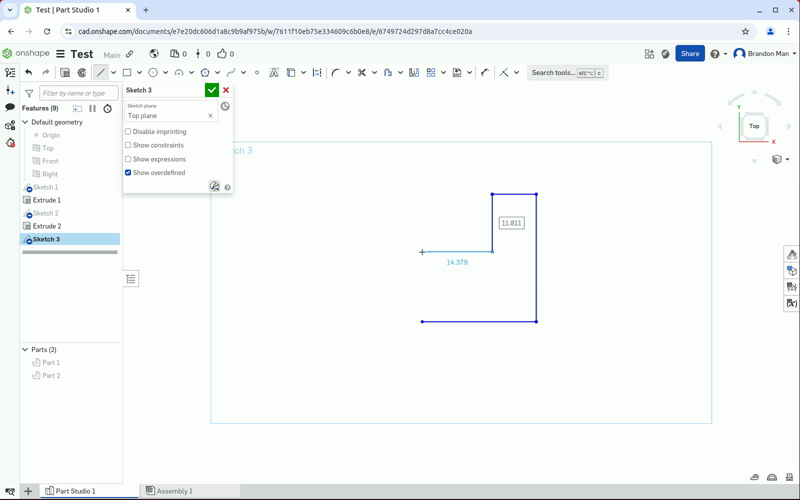
click(422, 251)
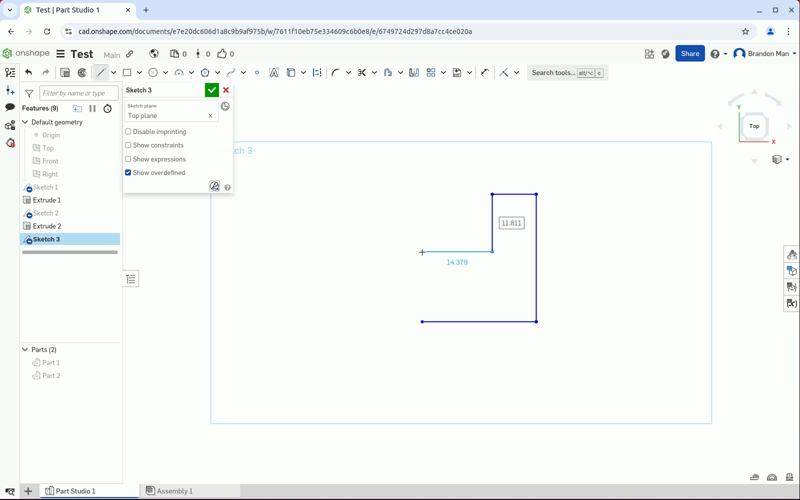
key_up(shift)
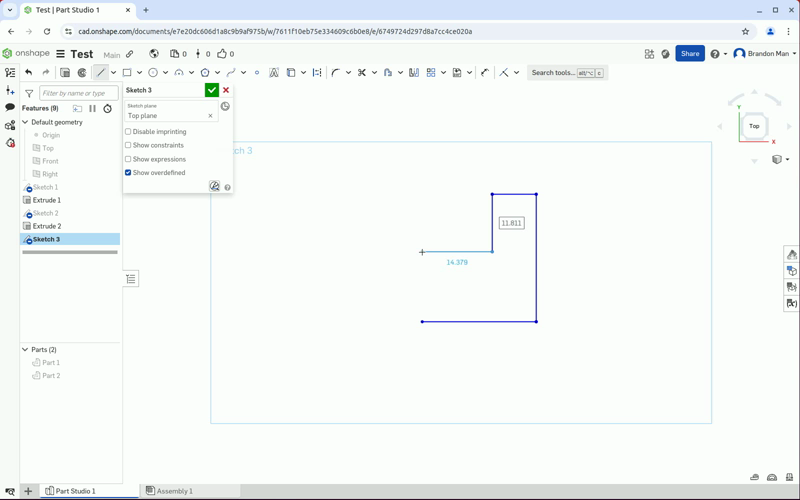
key_down(shift)
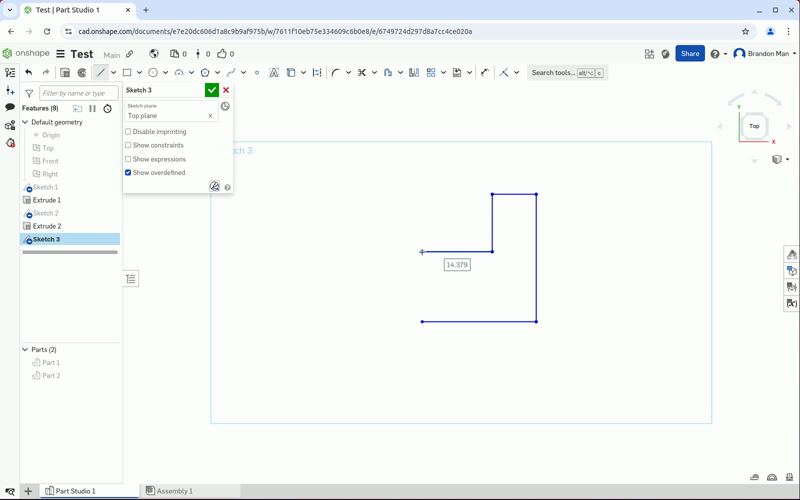
mouse_move(422, 321)
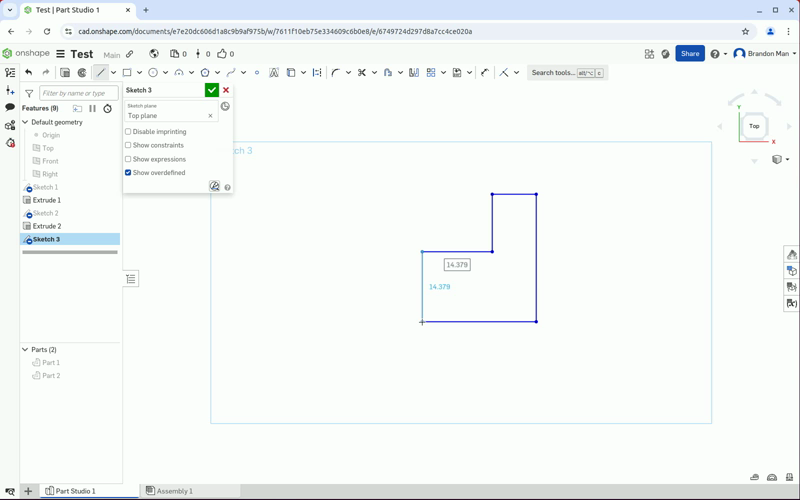
key_up(shift)
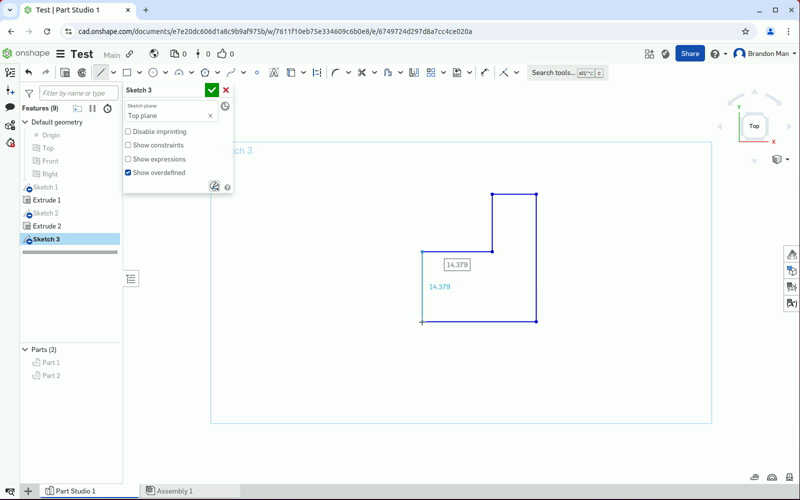
click(422, 321)
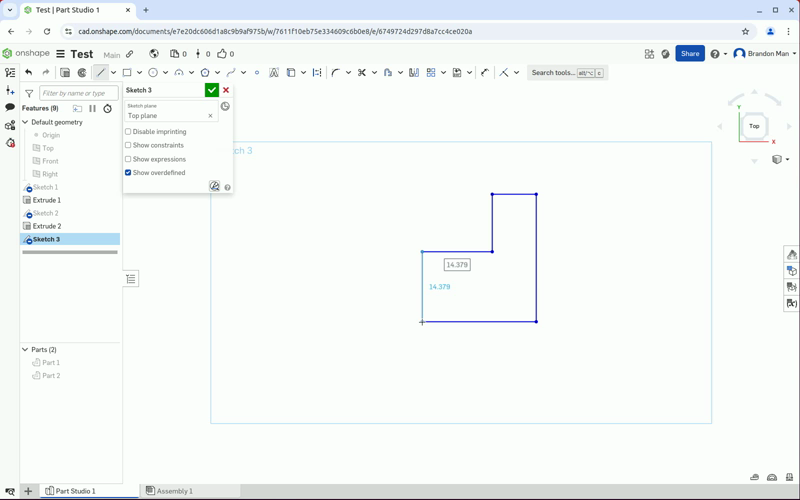
key(esc)
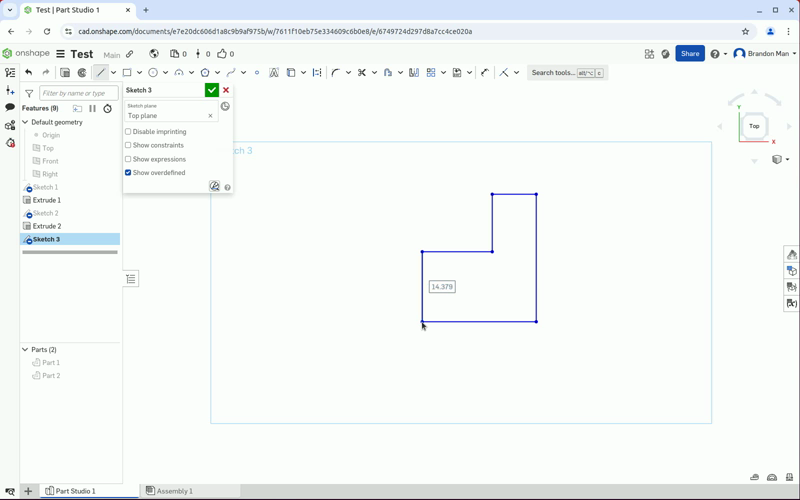
key(c)
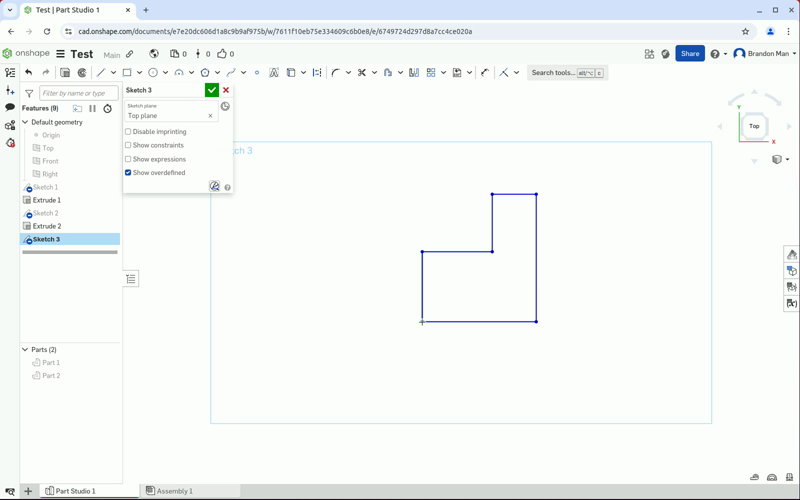
key_down(shift)
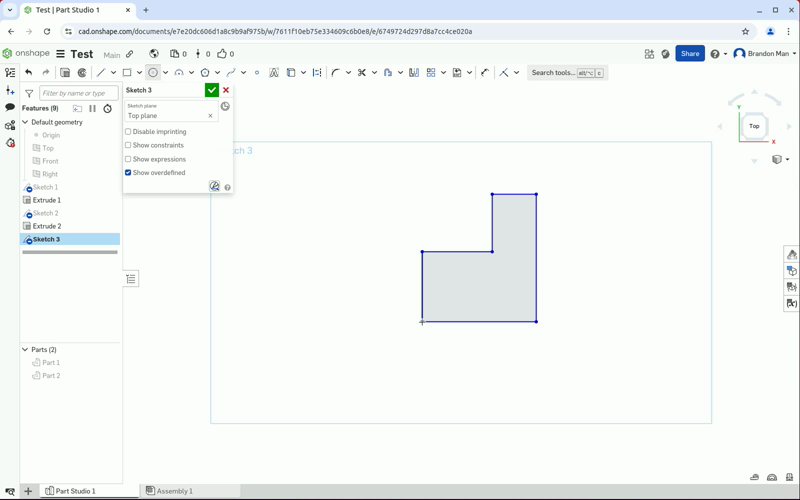
mouse_move(449, 296)
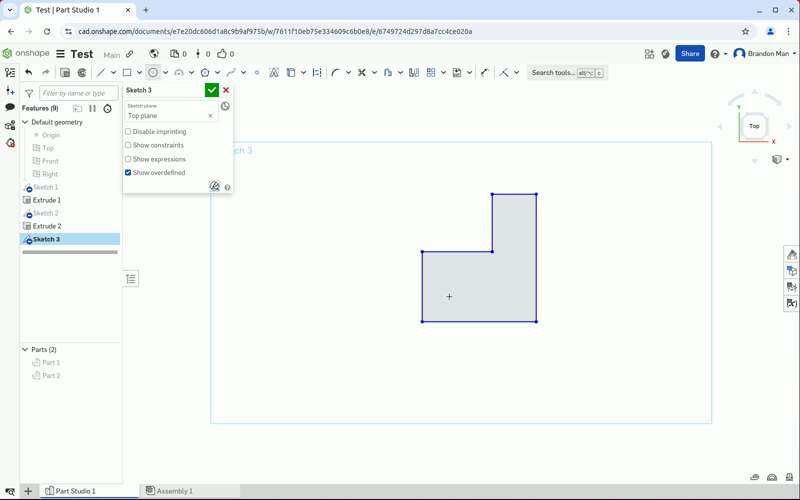
click(449, 296)
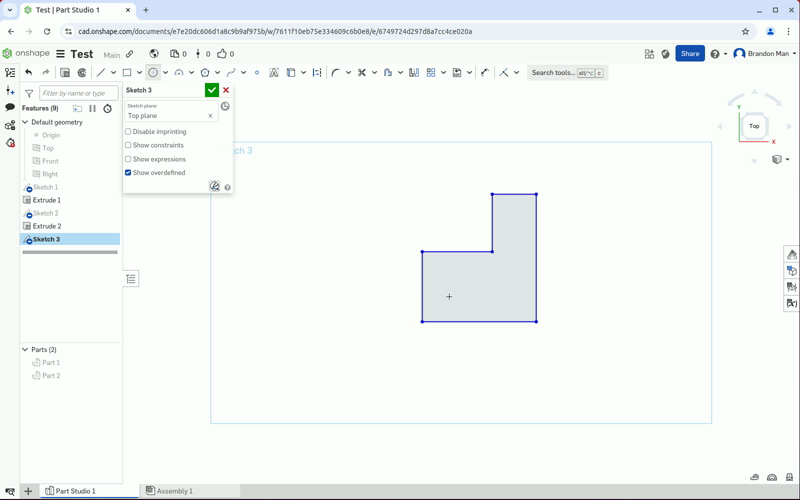
key_up(shift)
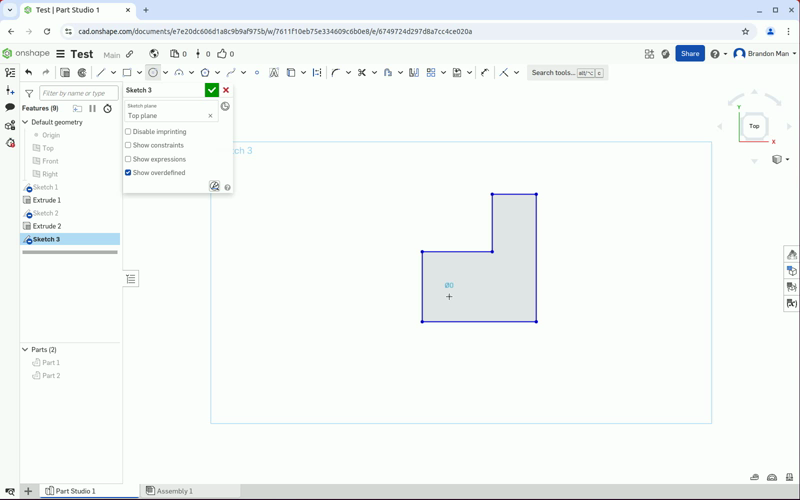
mouse_move(463, 296)
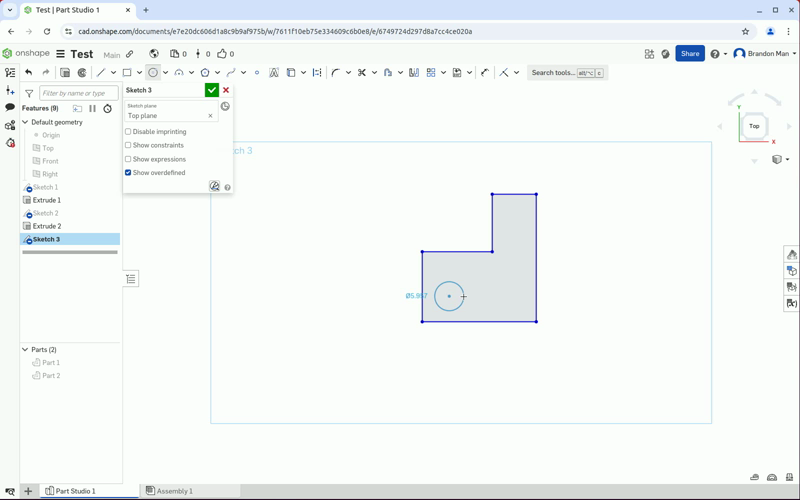
click(463, 296)
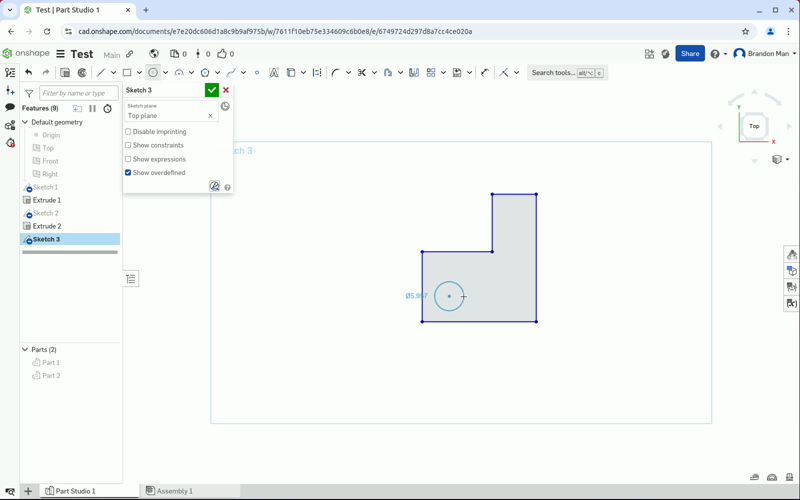
key(esc)
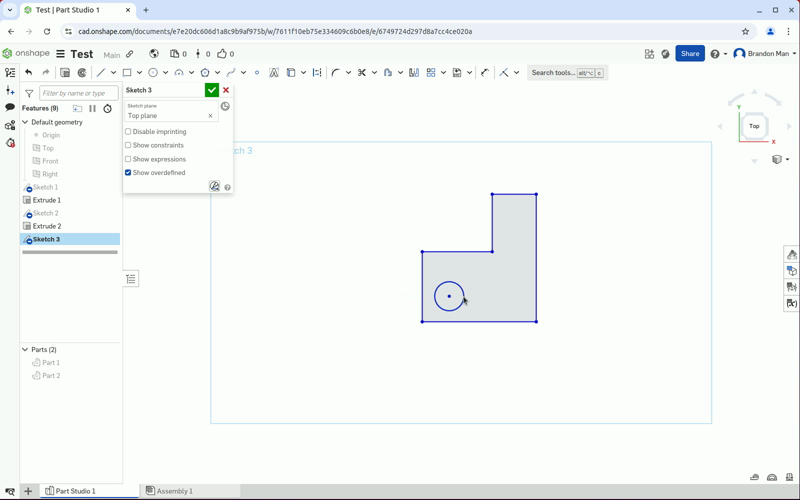
key(c)
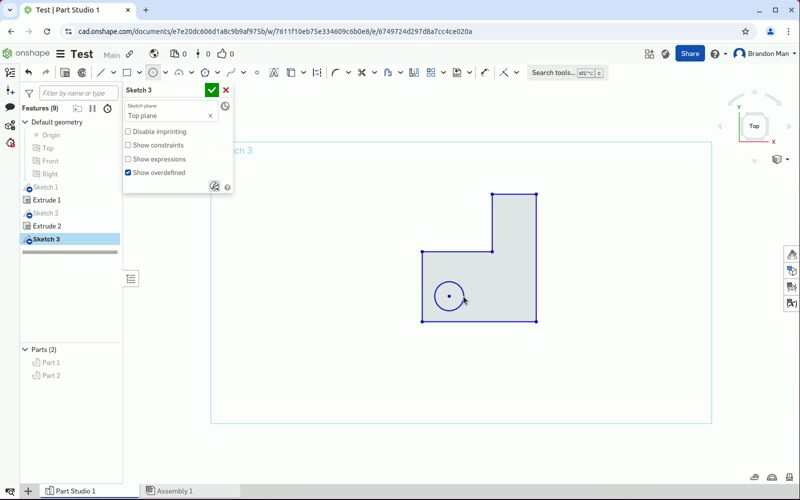
key_down(shift)
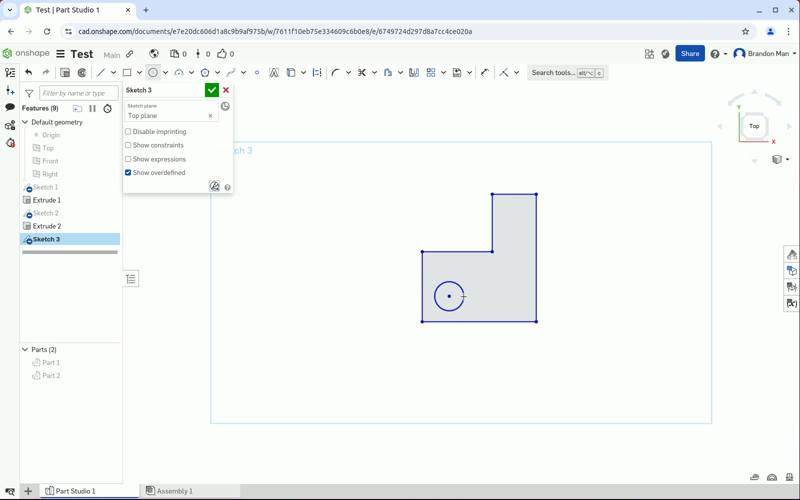
mouse_move(493, 278)
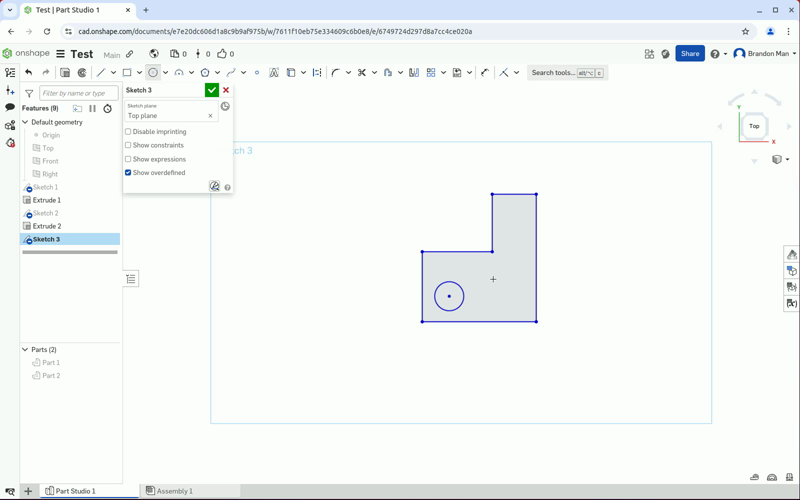
click(493, 278)
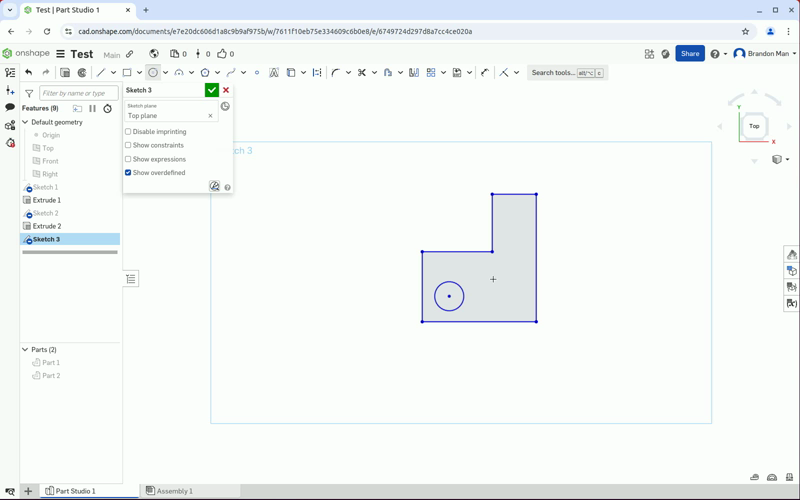
key_up(shift)
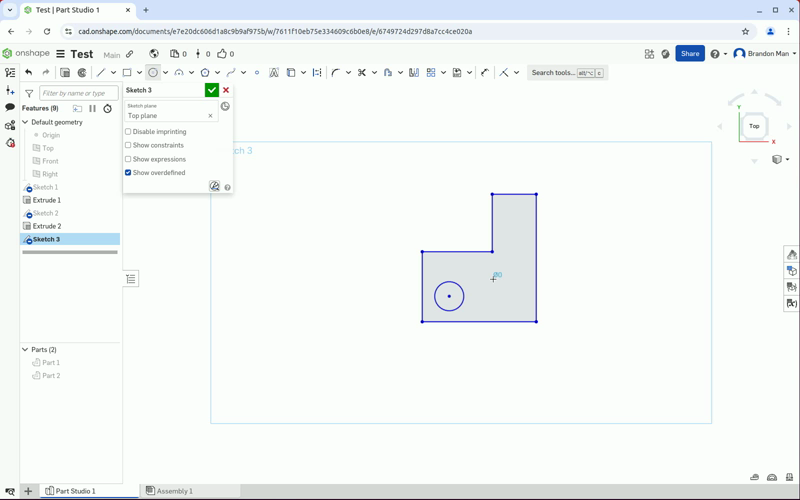
mouse_move(507, 278)
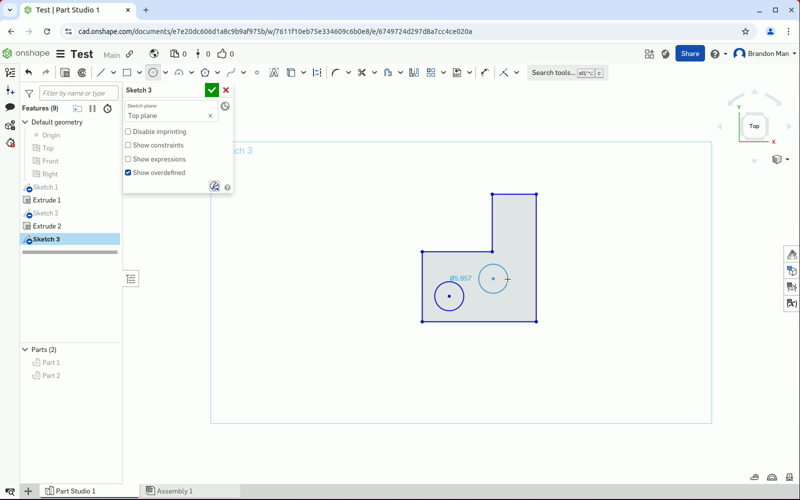
click(507, 278)
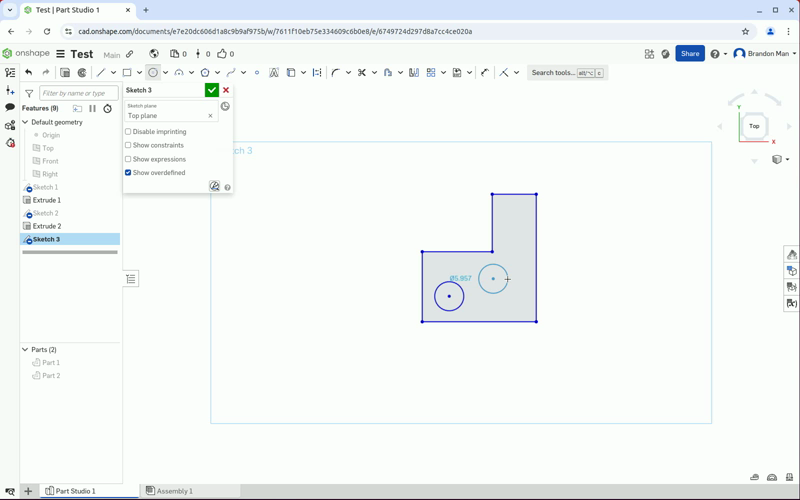
key(esc)
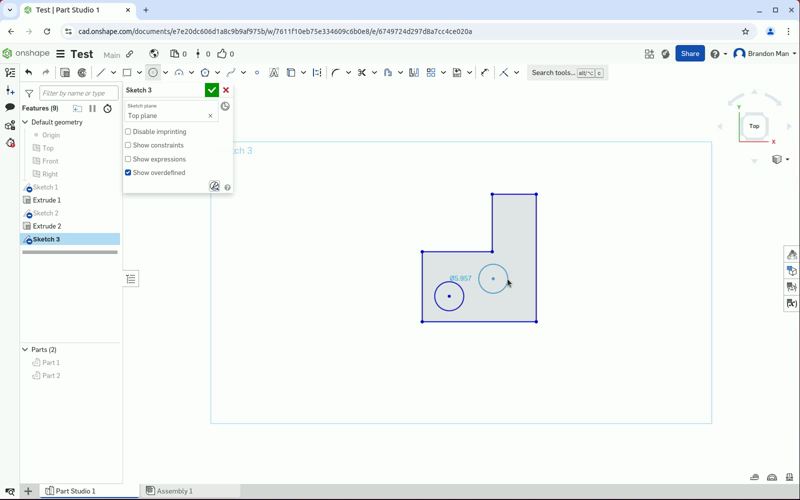
mouse_move(468, 276)
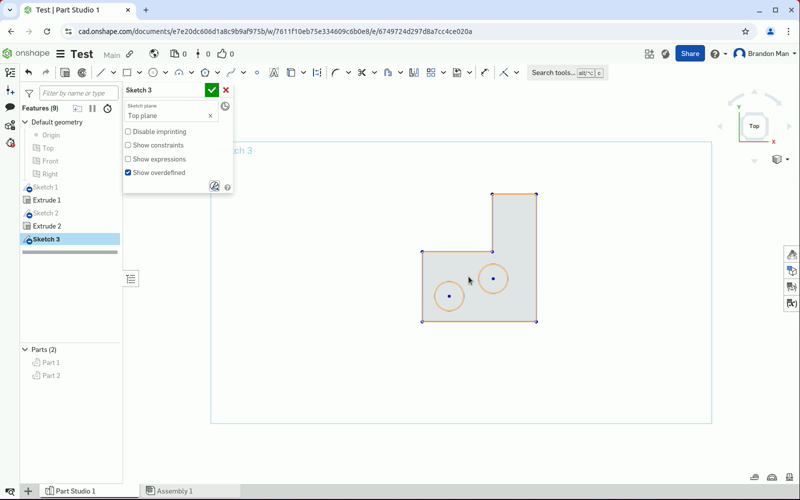
click(468, 276)
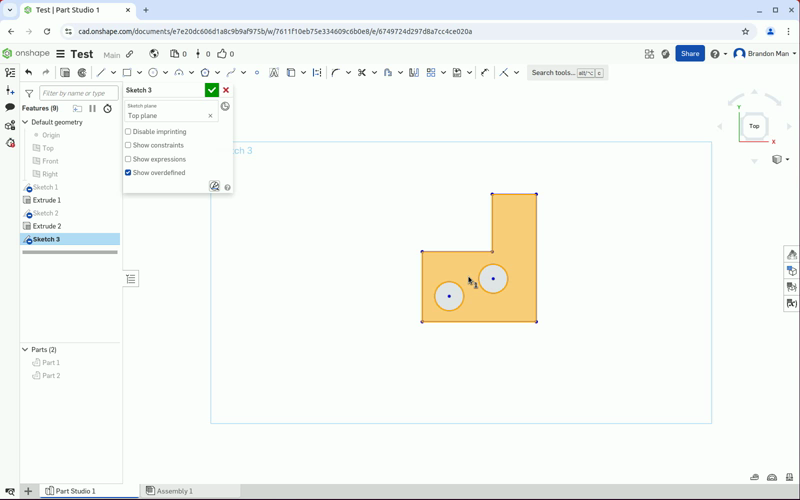
mouse_move(73, 352)
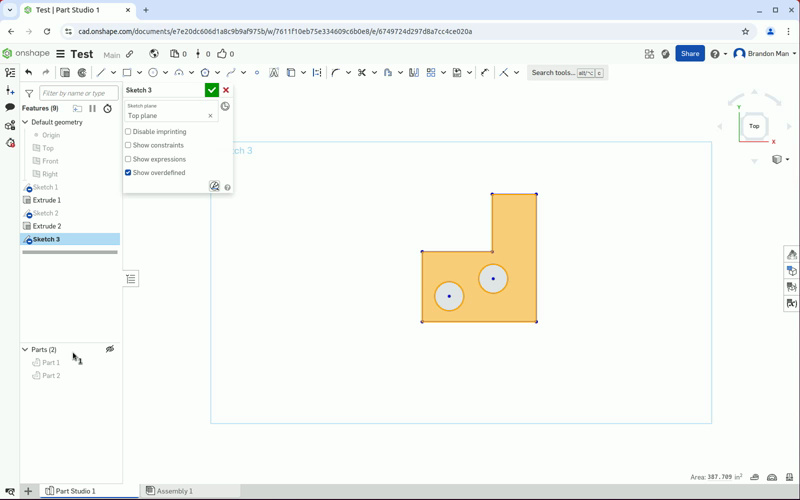
key(shift+y)
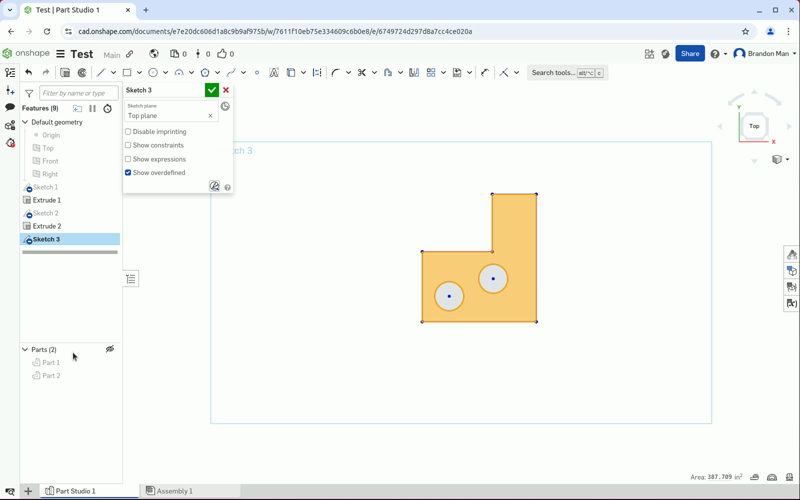
key(shift+e)
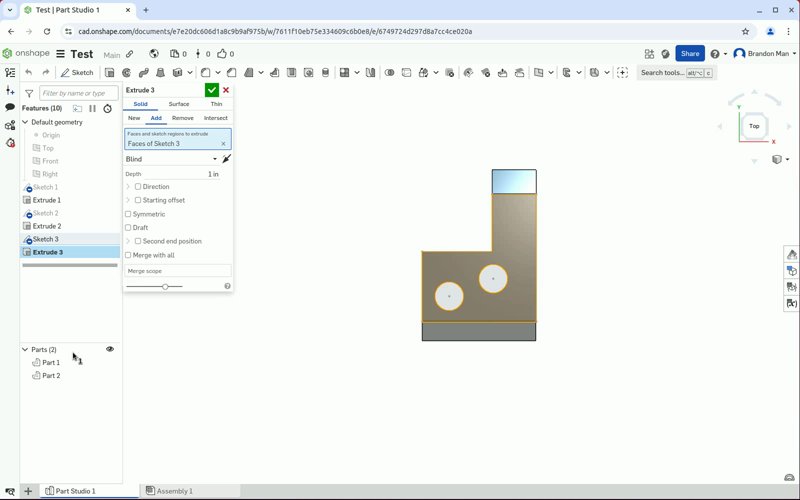
mouse_move(143, 106)
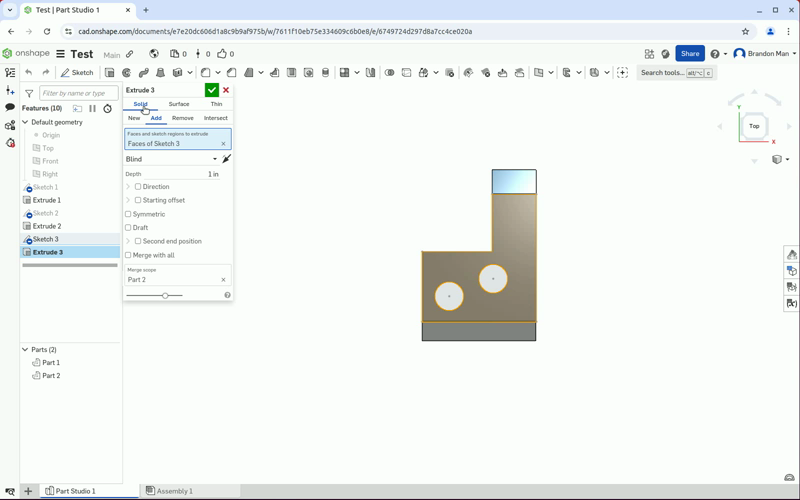
click(143, 106)
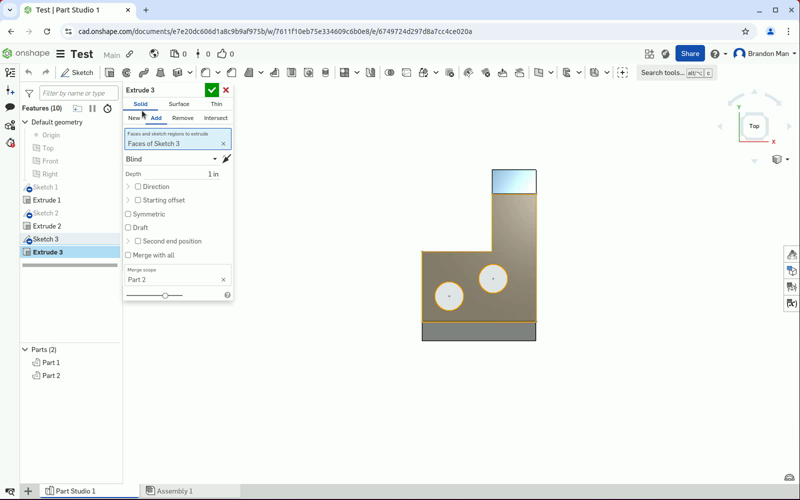
mouse_move(137, 120)
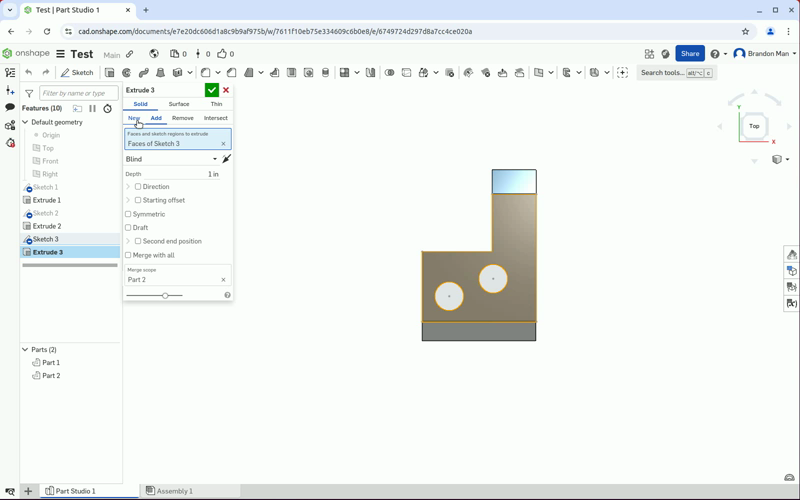
click(137, 120)
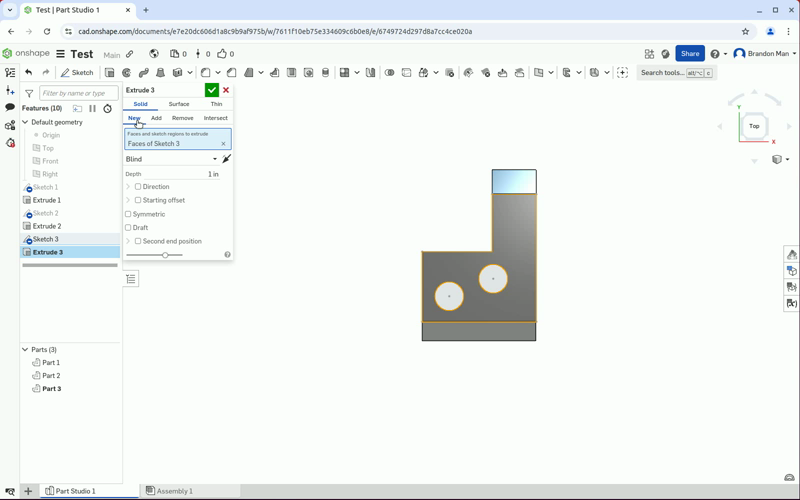
key(tab, 4)
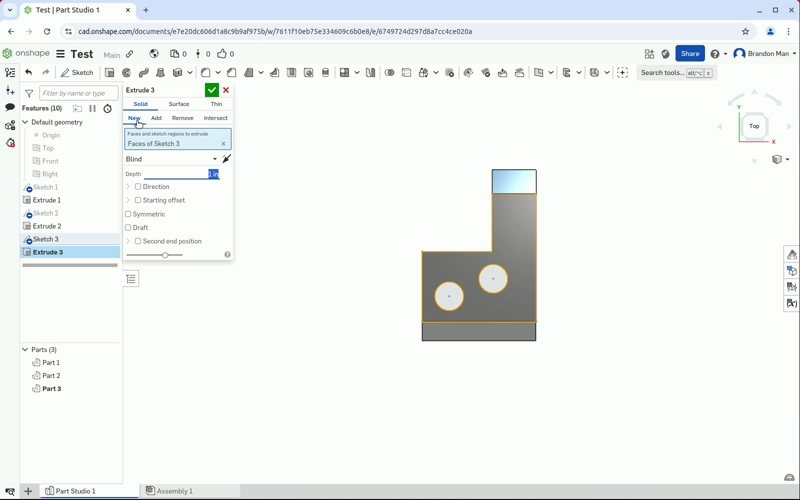
text(4.574)
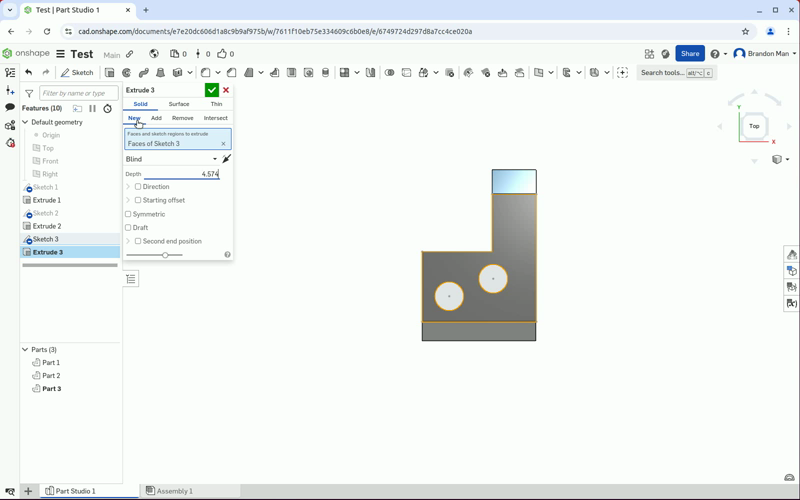
key(enter)
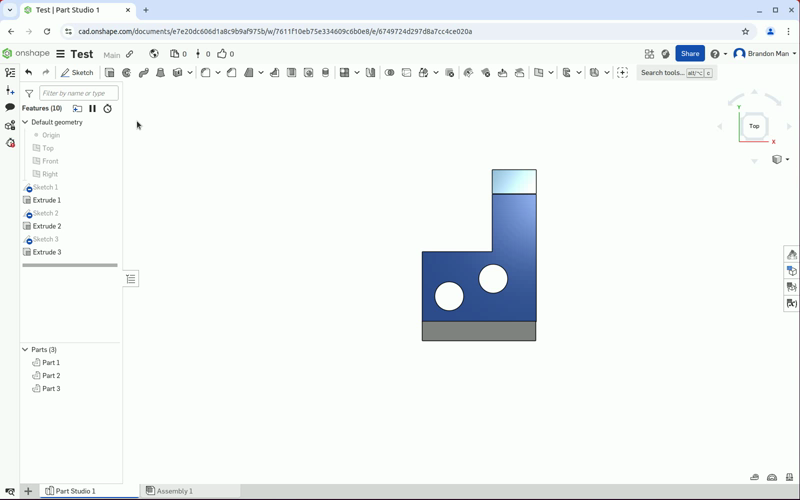
key(shift+h)
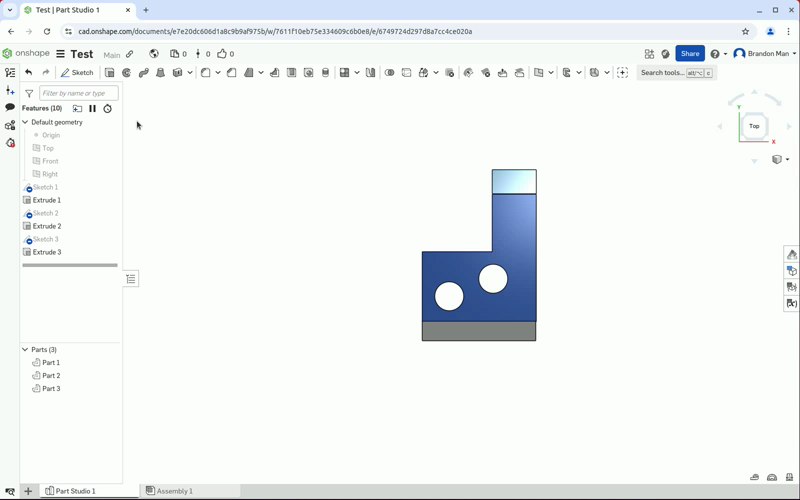
key(shift+h)
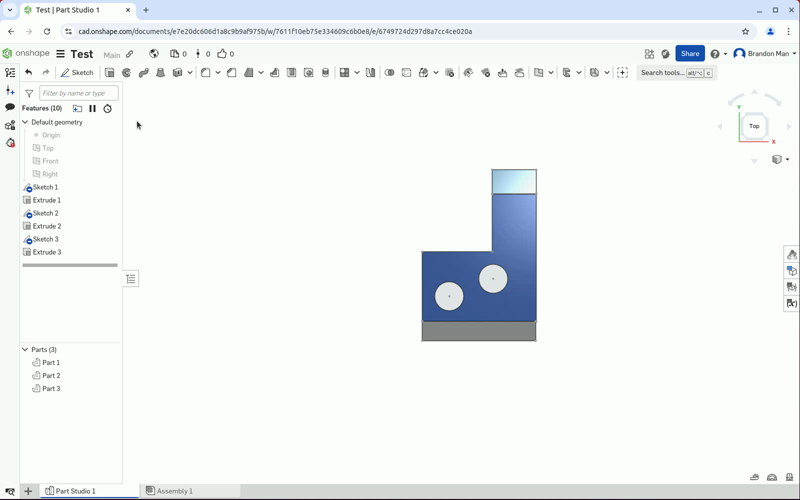
key(shift+7)
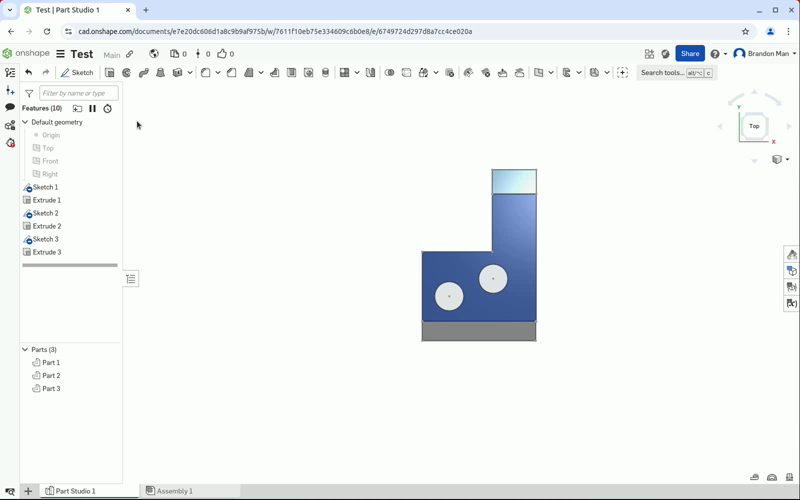
key(up, 3)
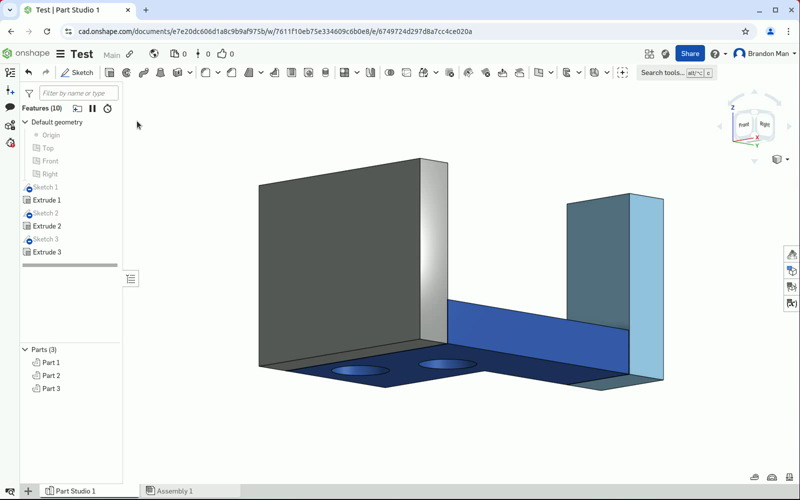
key(left, 3)
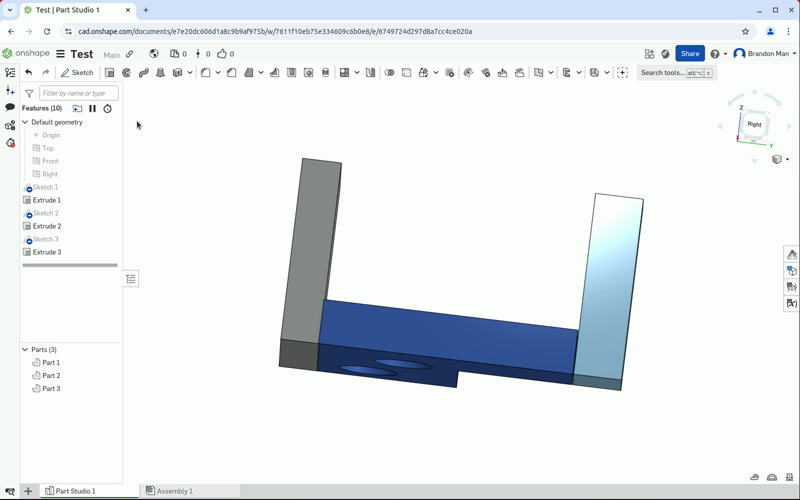
key(right, 3)
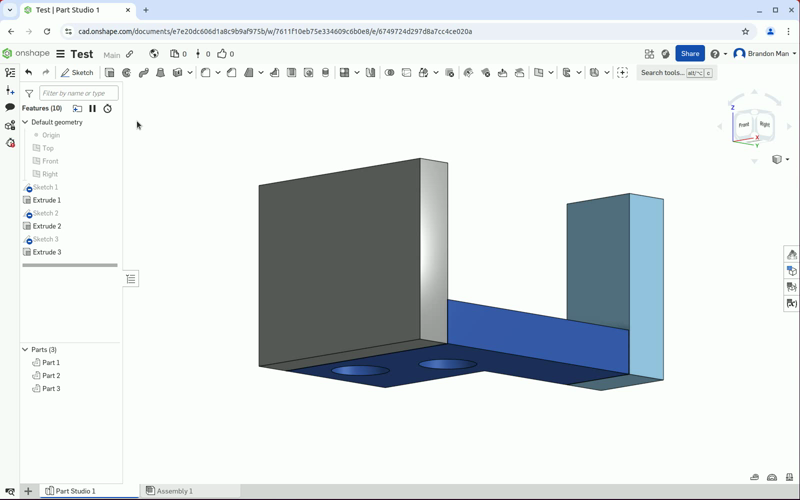
key(down, 3)
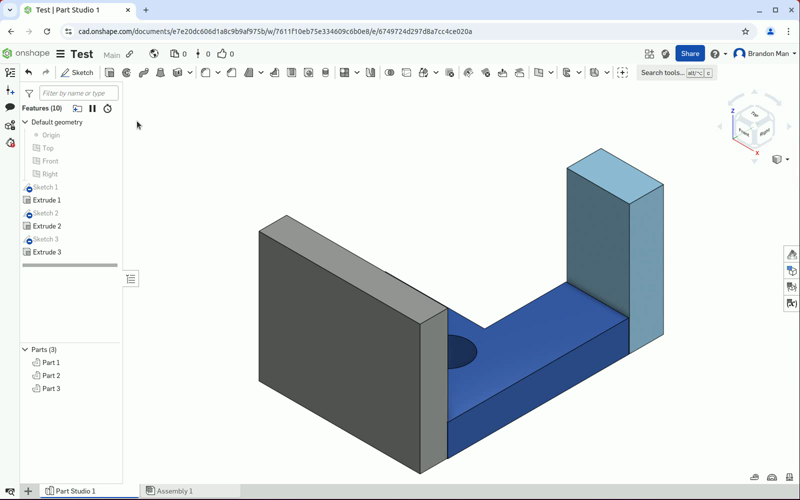
mouse_move(73, 189)
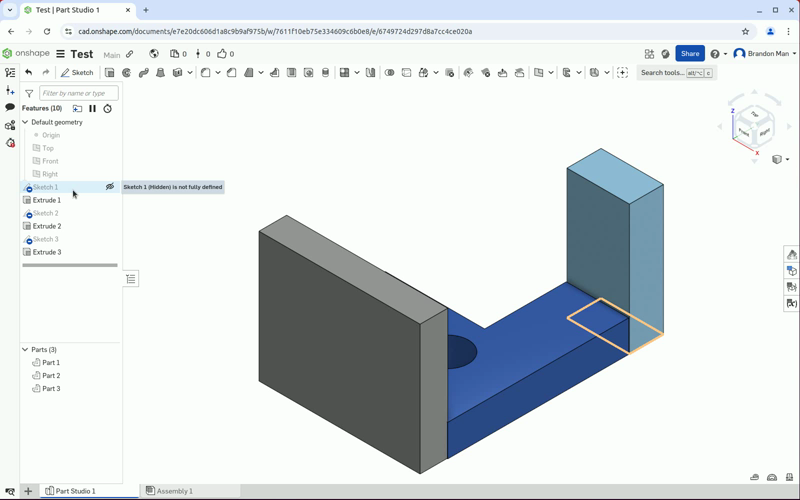
click(73, 189)